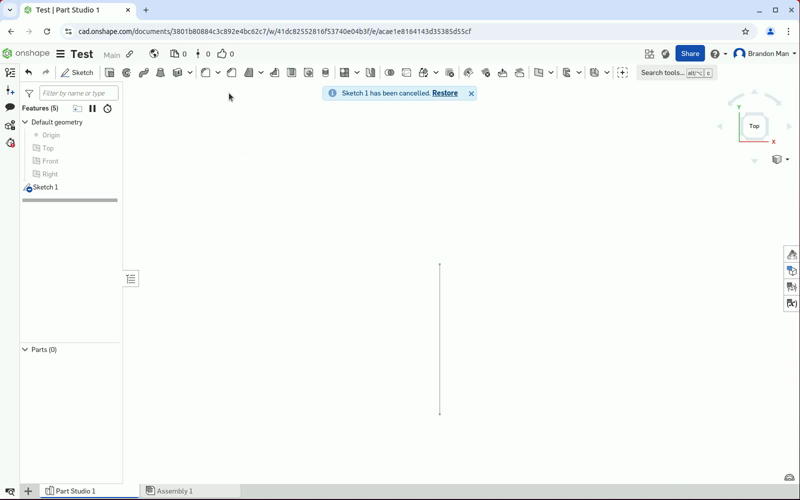
key(shift+h)
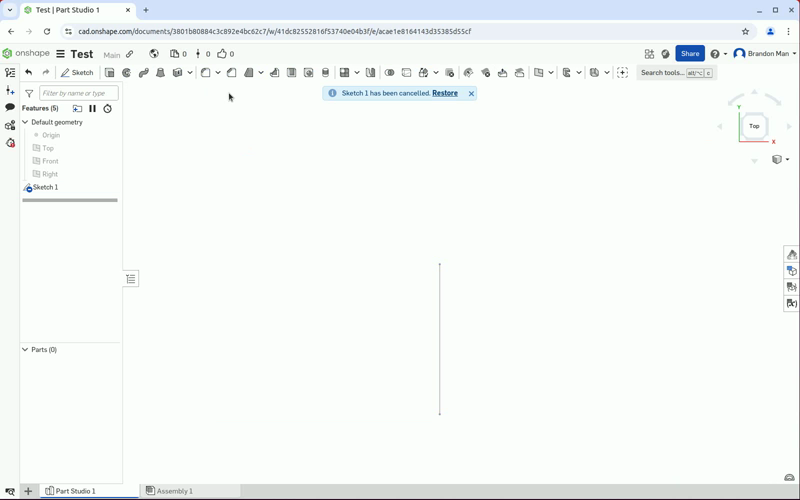
key(shift+s)
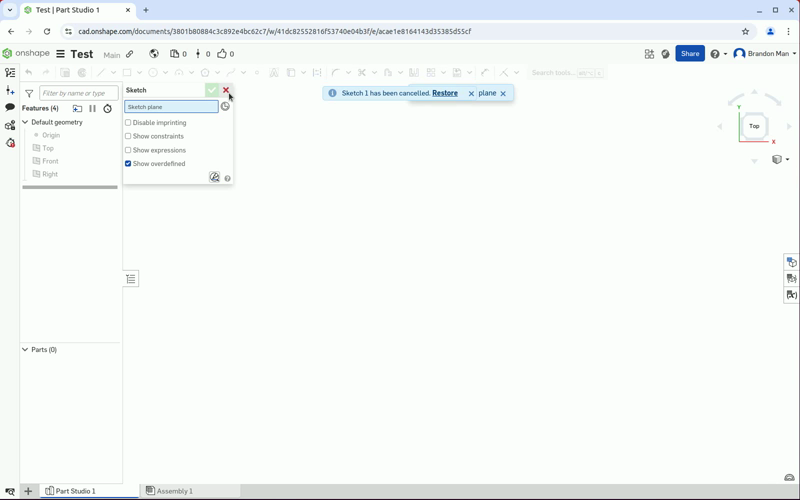
mouse_move(73, 150)
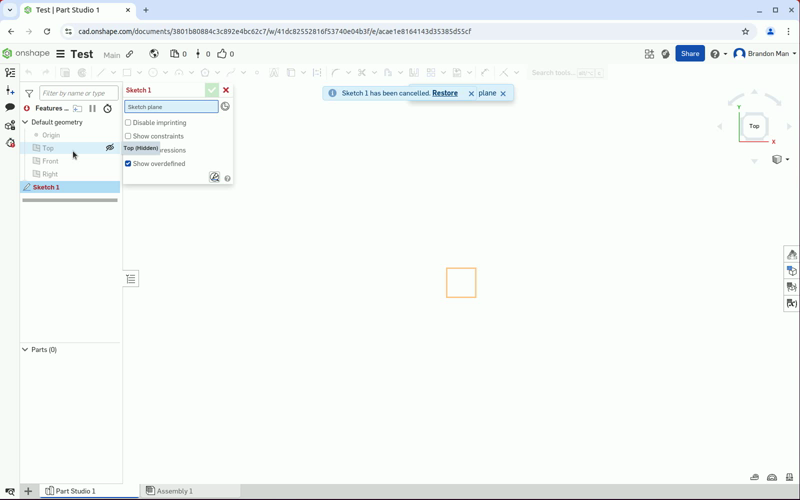
click(73, 150)
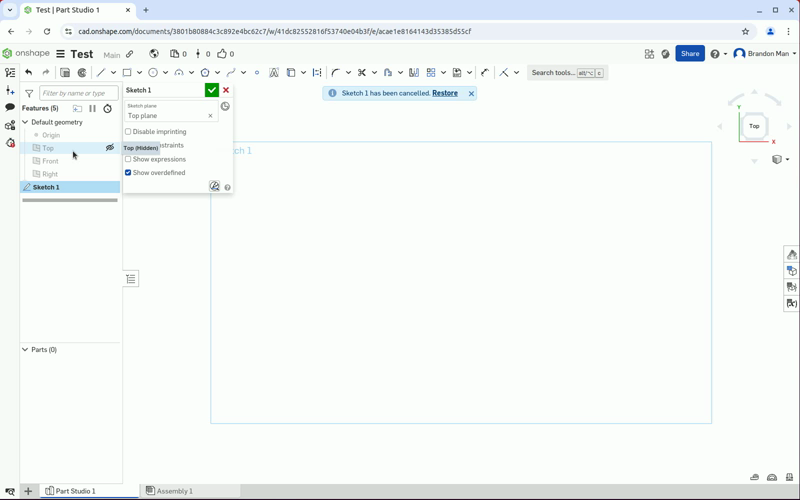
mouse_move(73, 352)
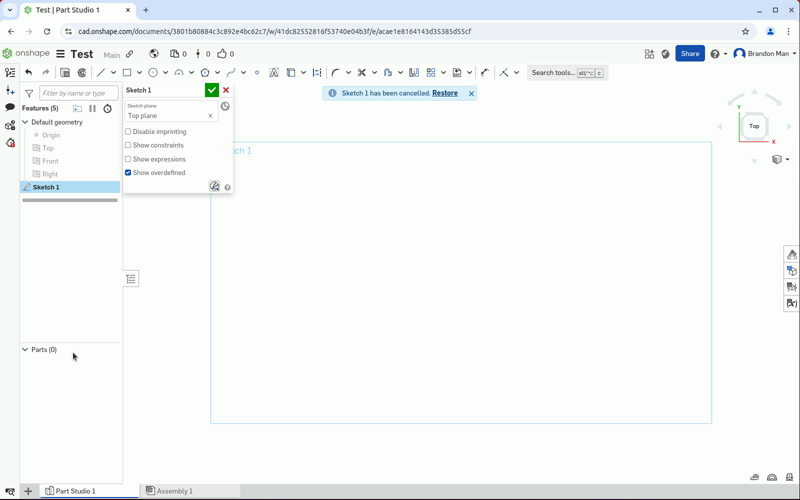
key(y)
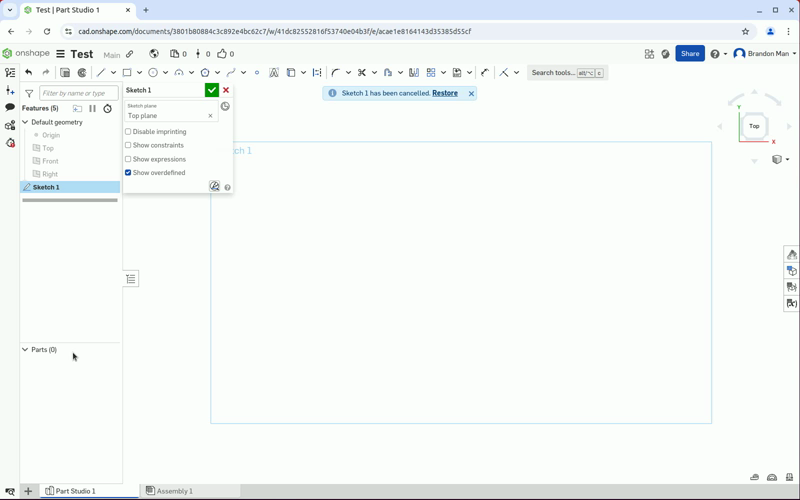
key(l)
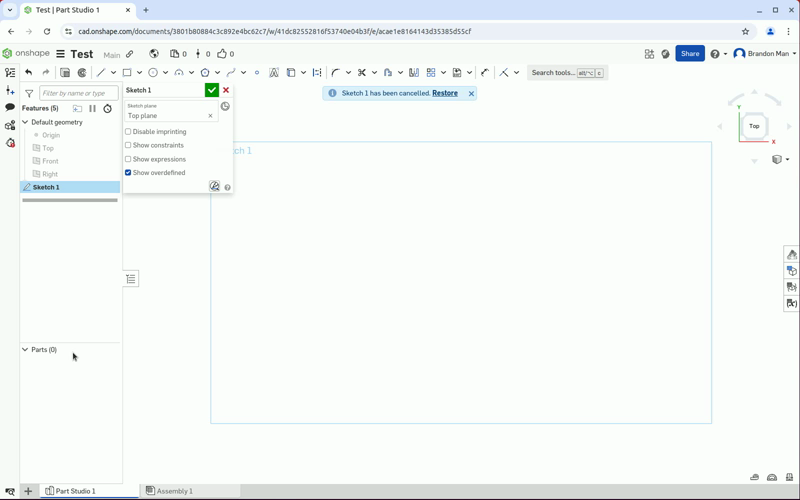
key_down(shift)
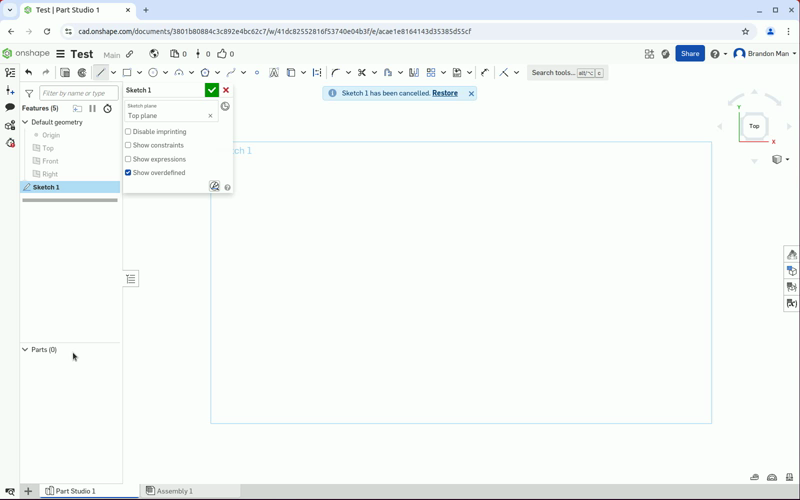
mouse_move(456, 395)
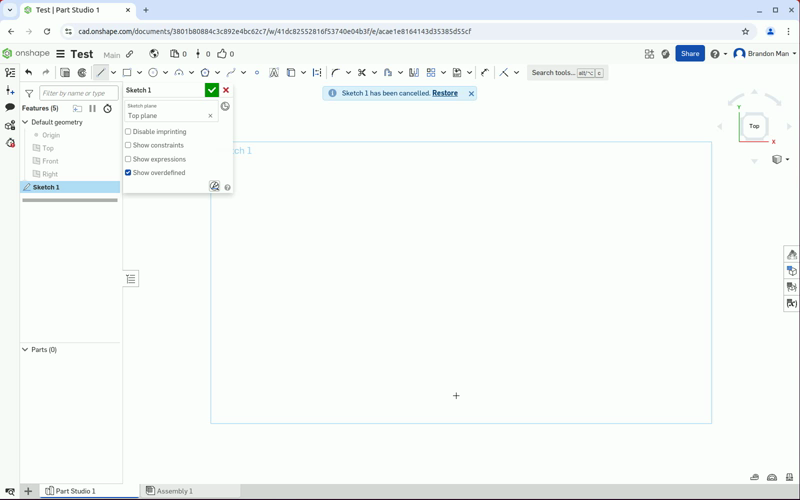
click(456, 395)
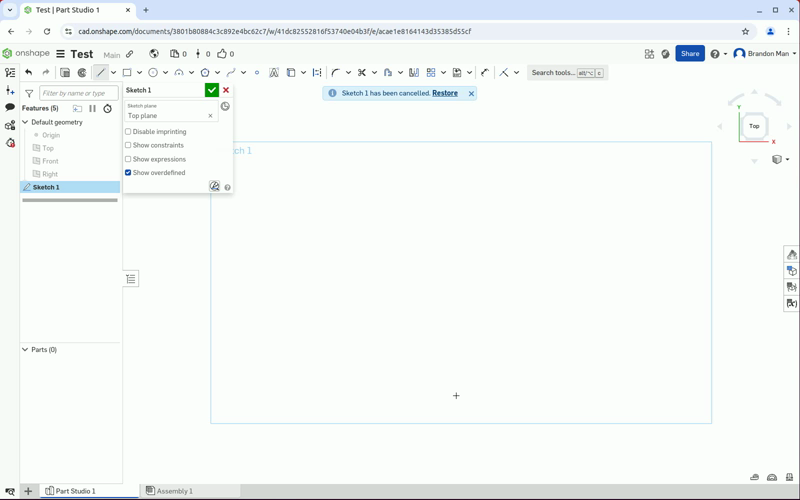
key_up(shift)
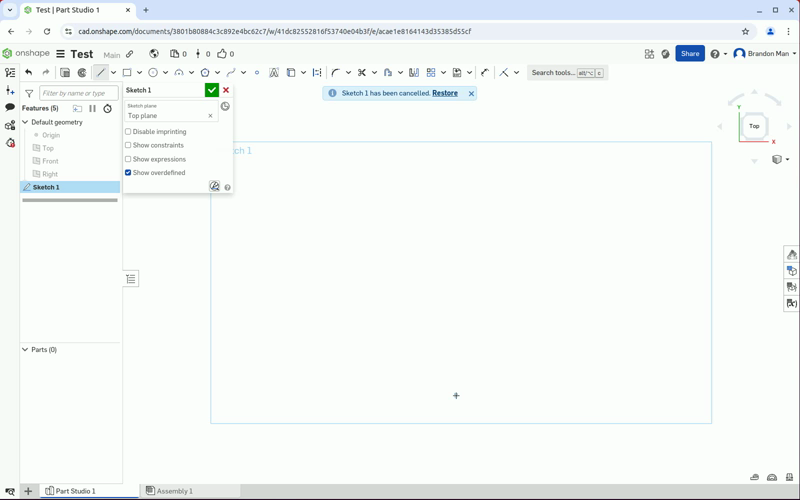
key_down(shift)
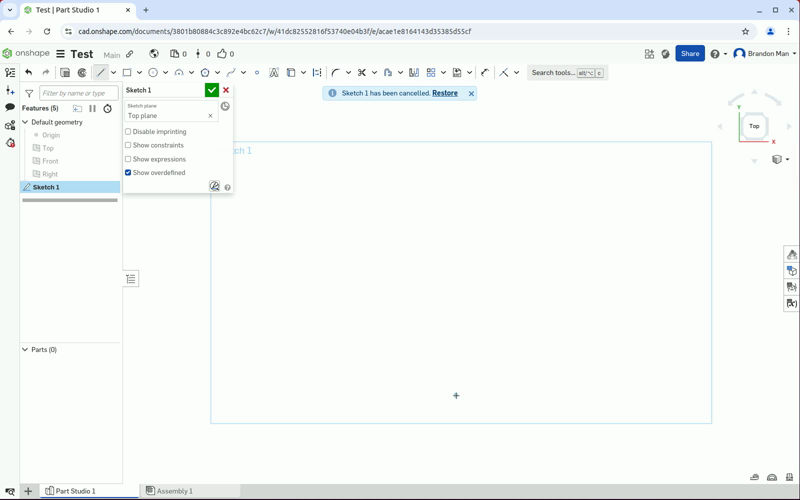
mouse_move(486, 395)
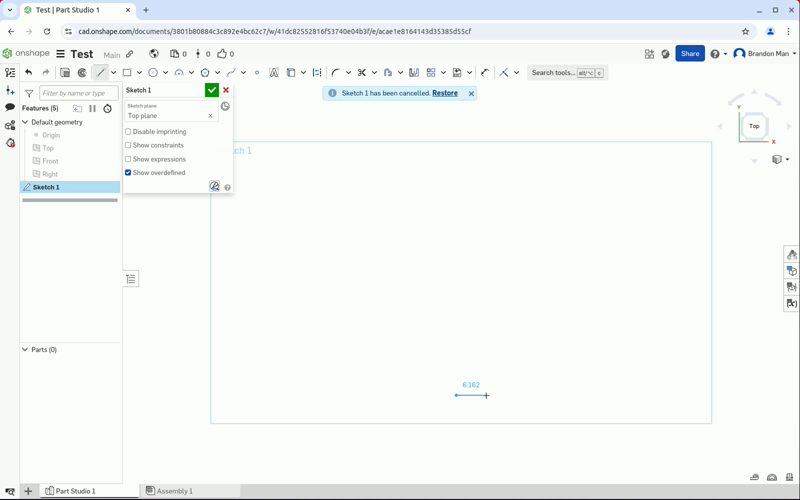
mouse_move(465, 395)
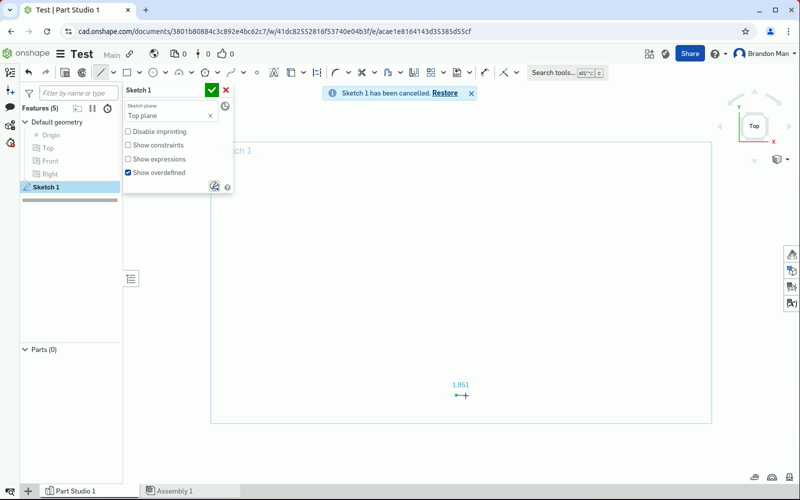
click(465, 395)
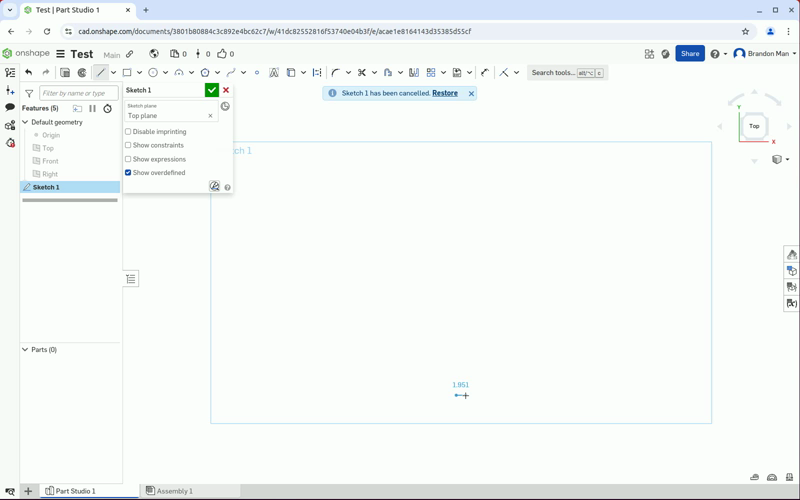
key_up(shift)
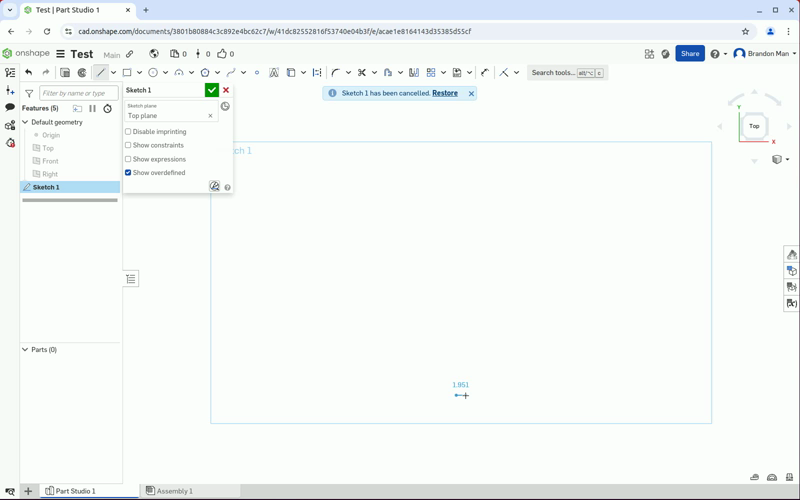
key_down(shift)
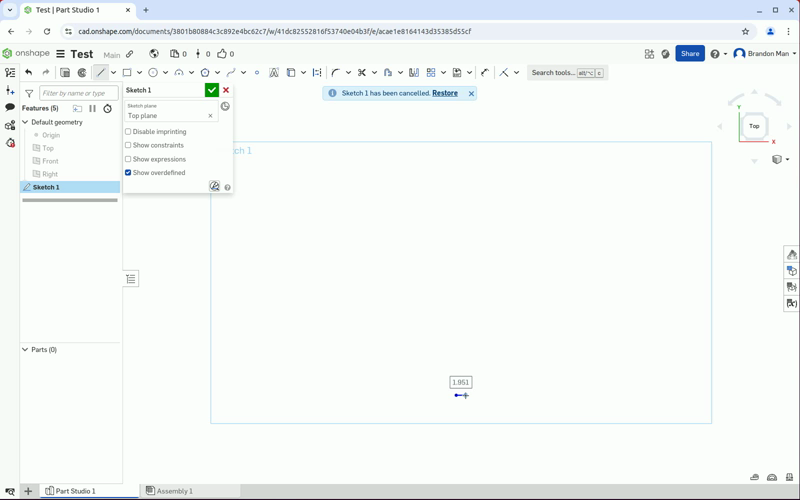
mouse_move(465, 171)
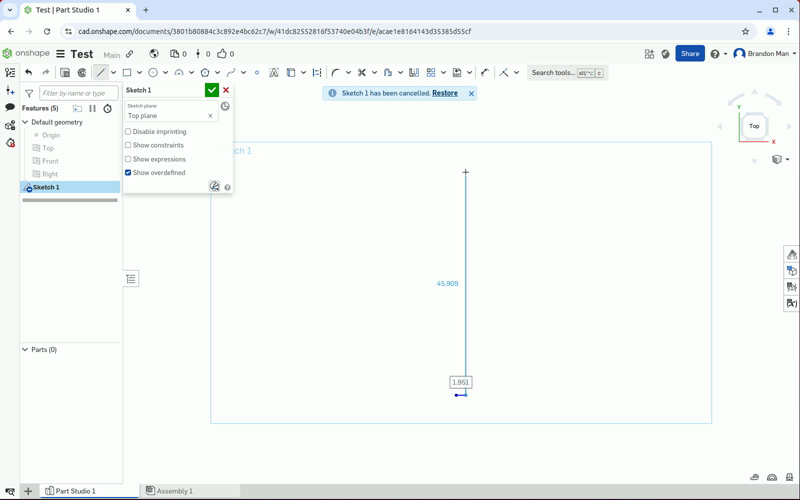
click(465, 171)
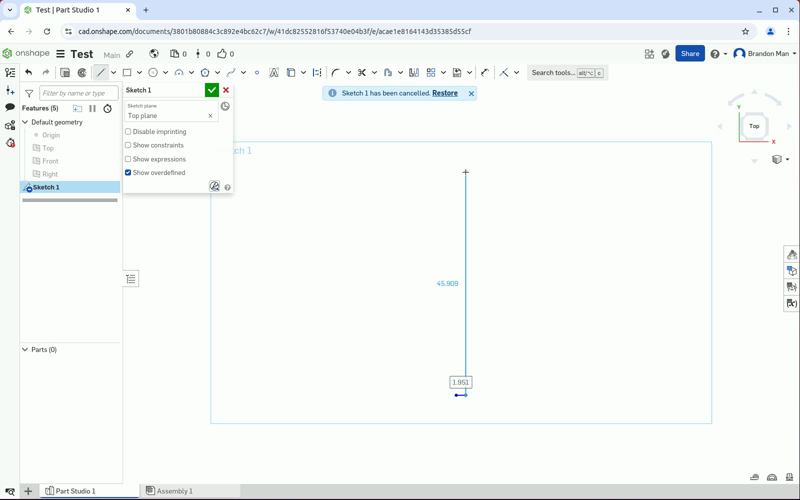
key_up(shift)
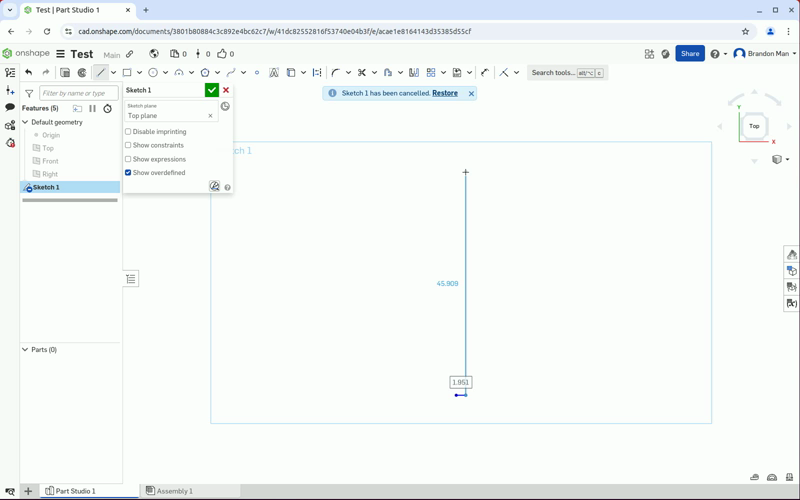
key_down(shift)
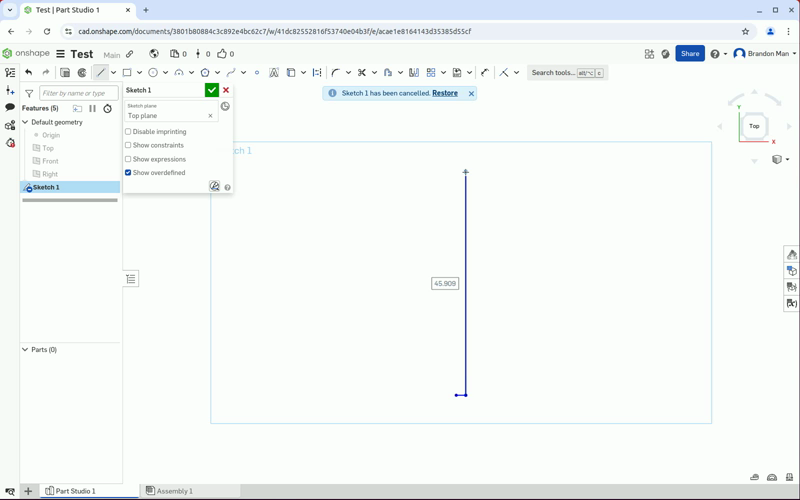
mouse_move(495, 171)
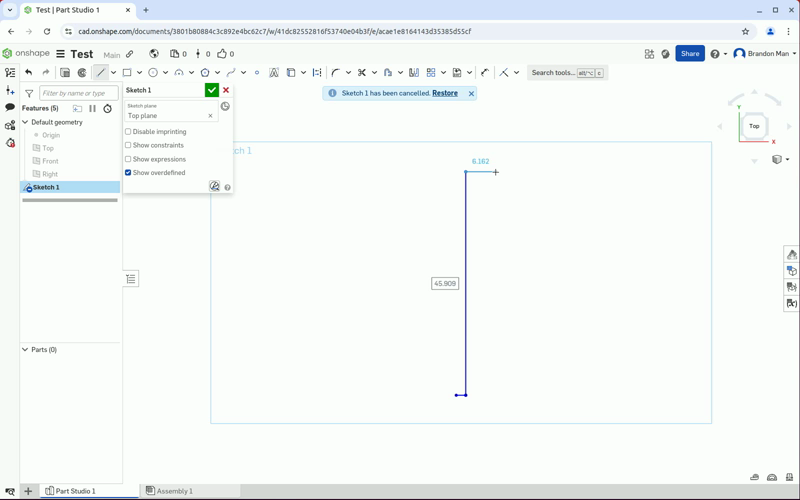
mouse_move(456, 171)
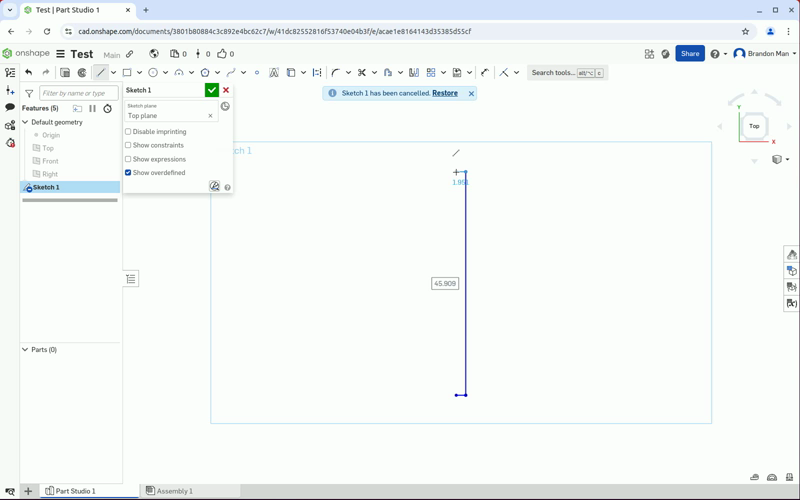
click(456, 171)
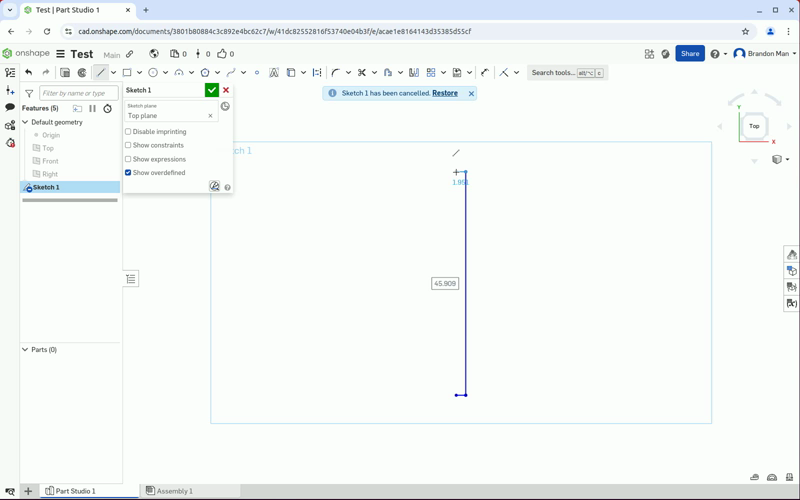
key_up(shift)
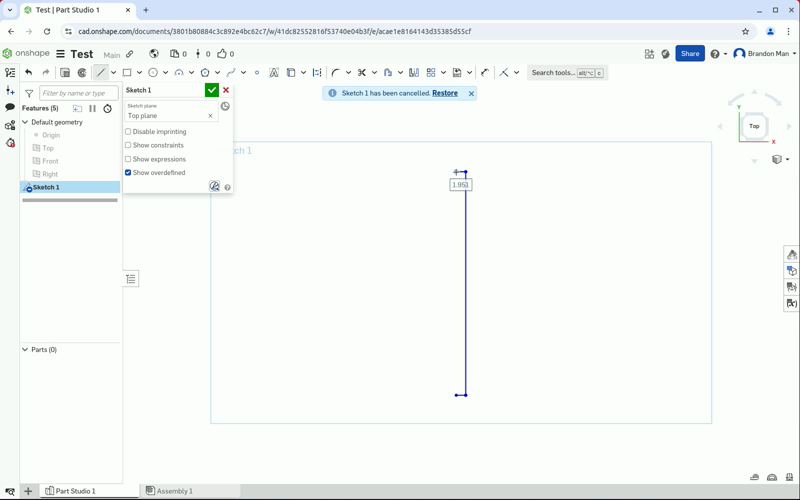
key_down(shift)
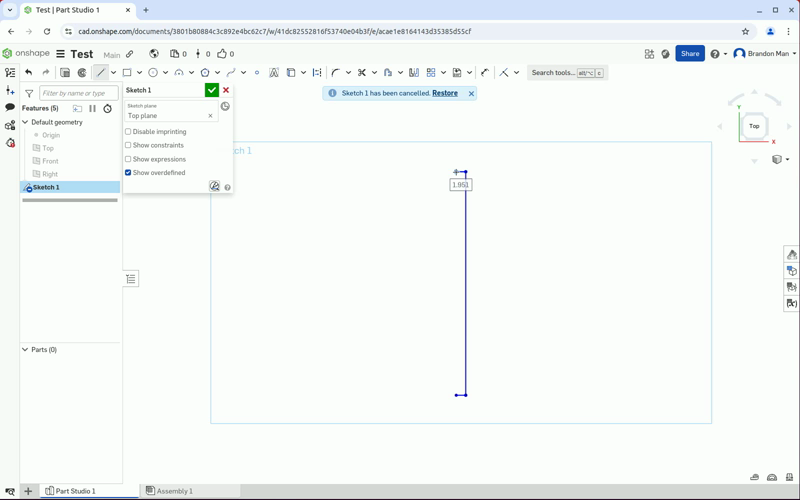
mouse_move(456, 395)
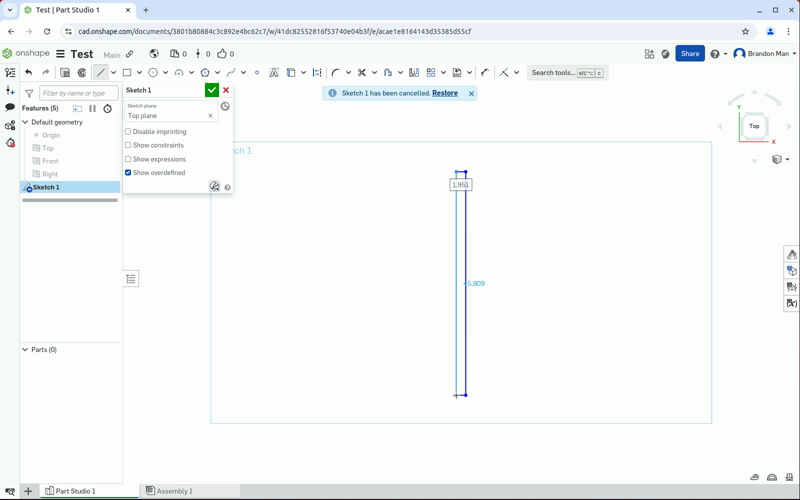
key_up(shift)
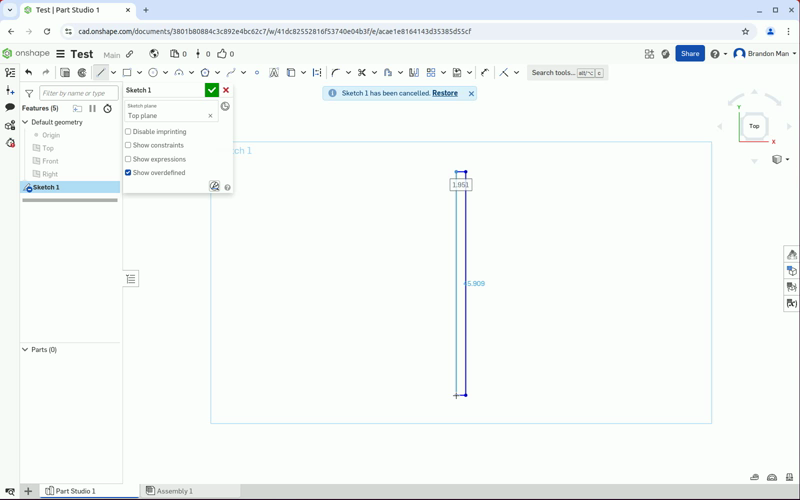
click(456, 395)
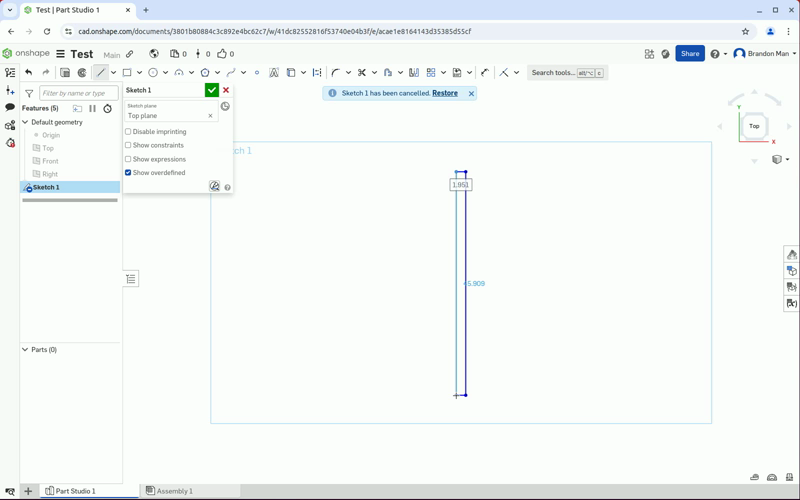
key(esc)
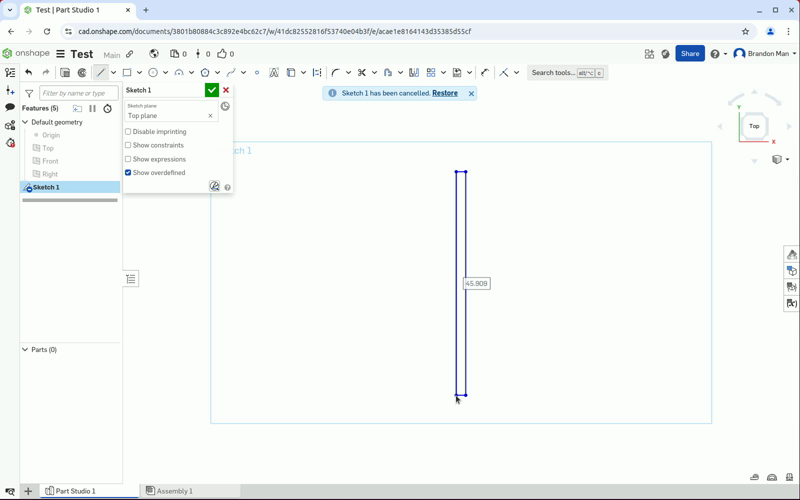
mouse_move(458, 268)
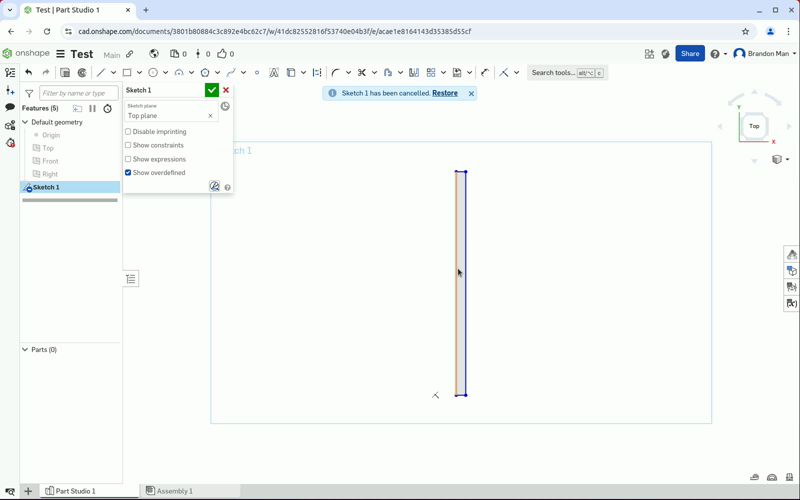
click(458, 268)
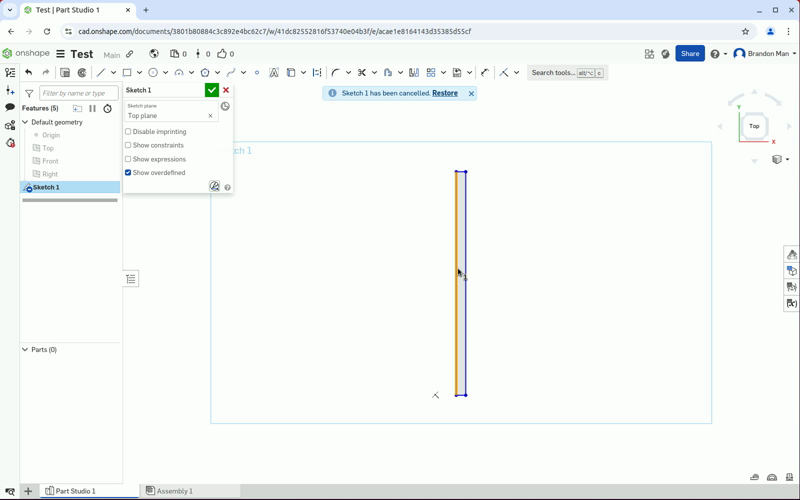
mouse_move(73, 352)
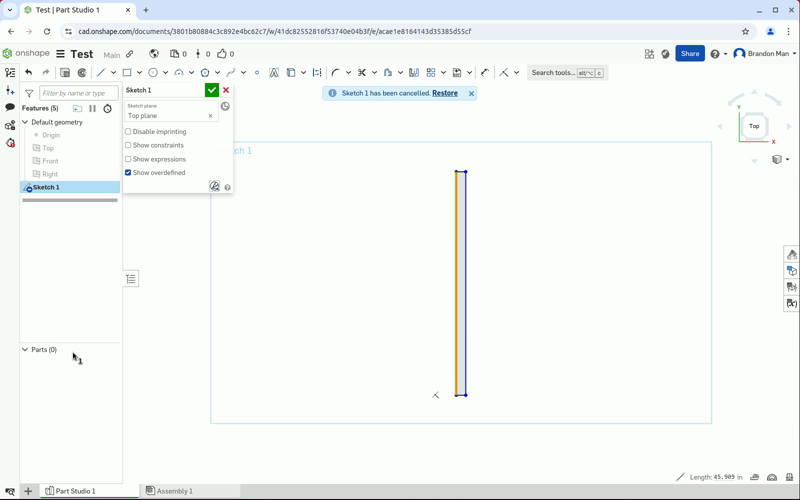
key(shift+y)
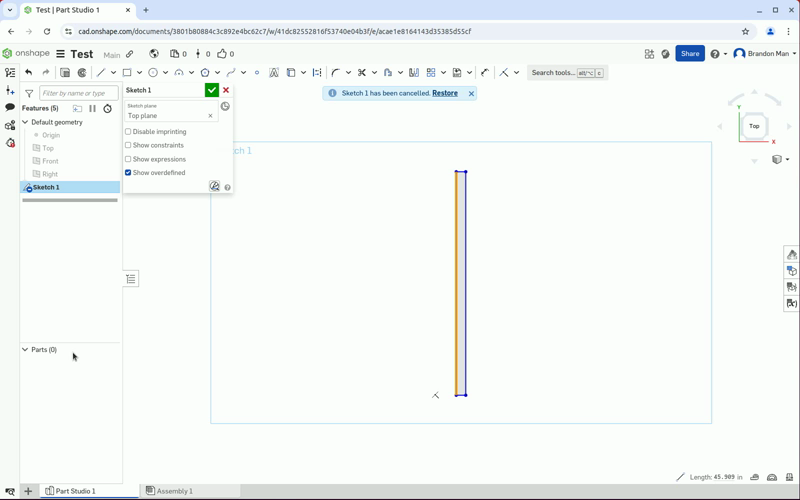
key(shift+e)
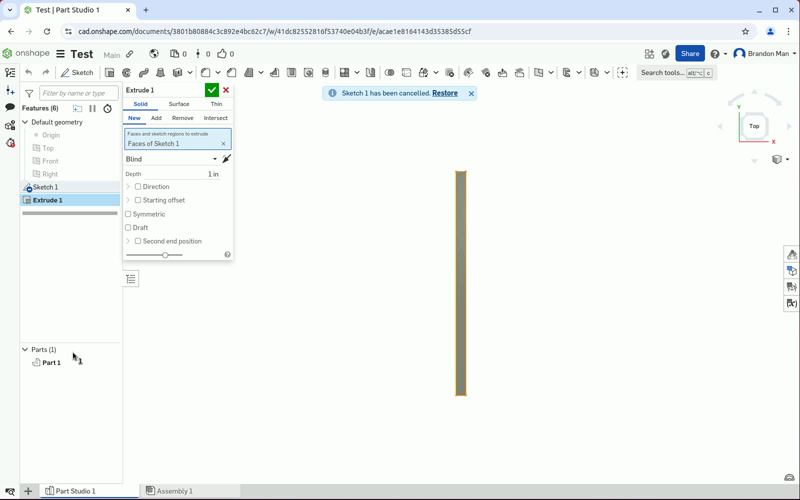
mouse_move(143, 106)
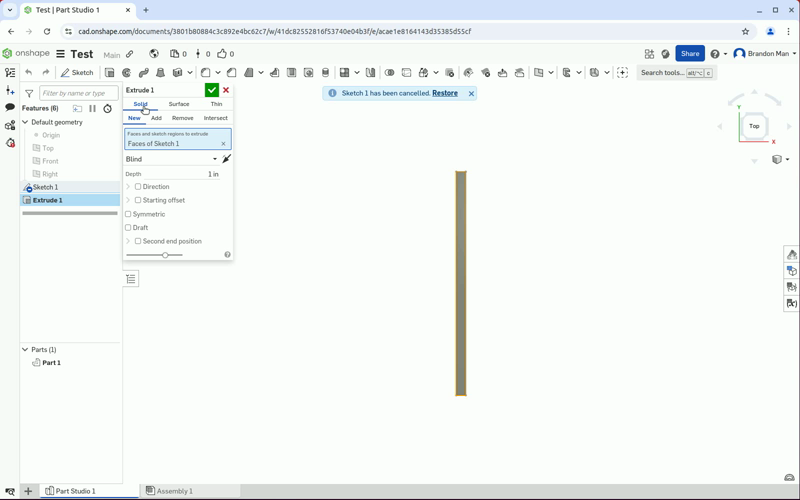
click(143, 106)
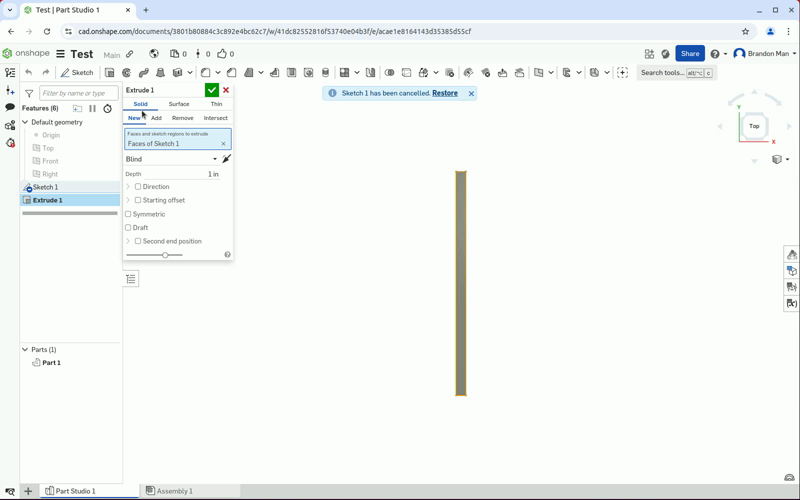
mouse_move(137, 120)
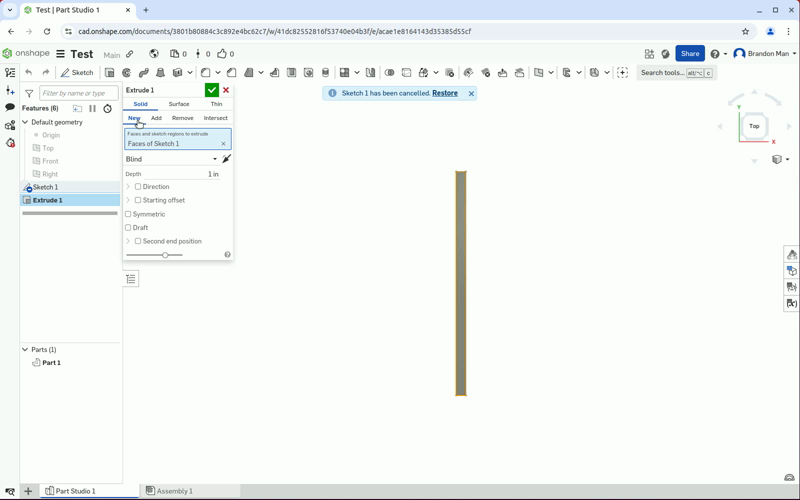
click(137, 120)
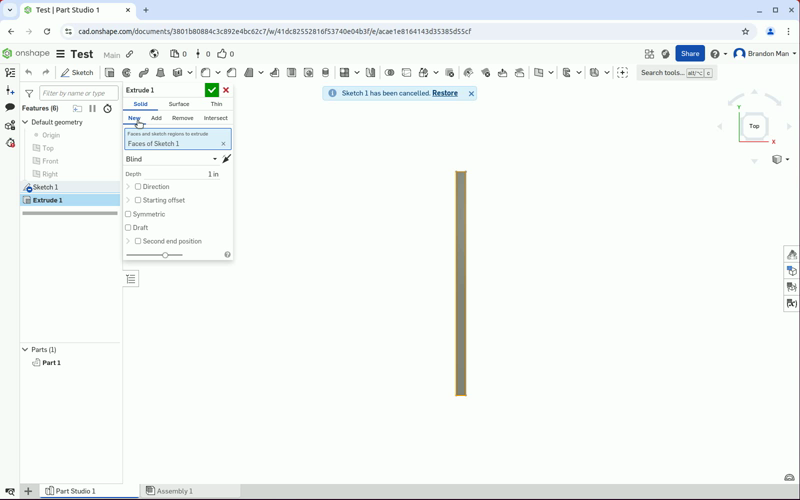
key(tab, 4)
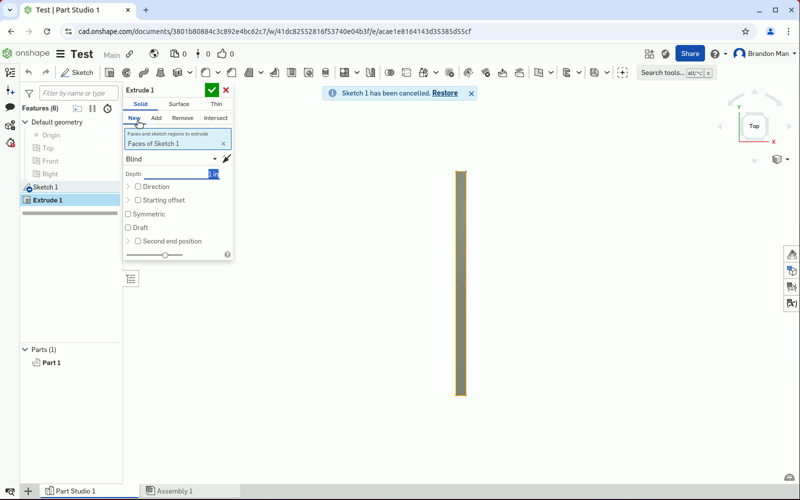
text(1.926)
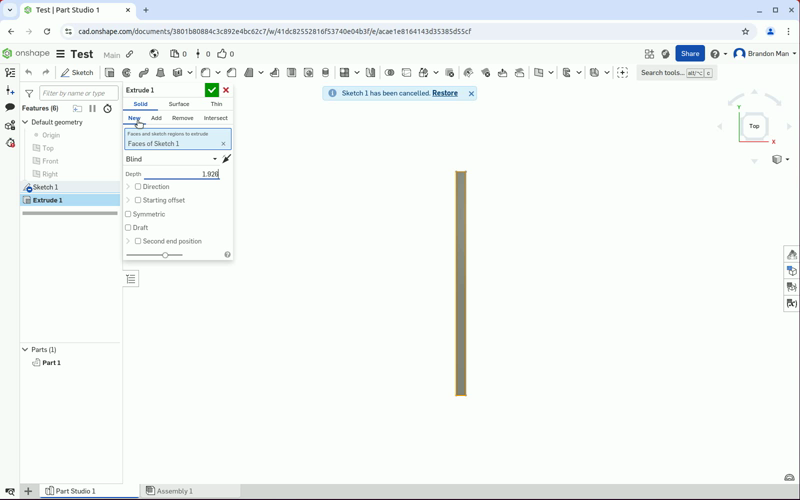
key(tab, 3)
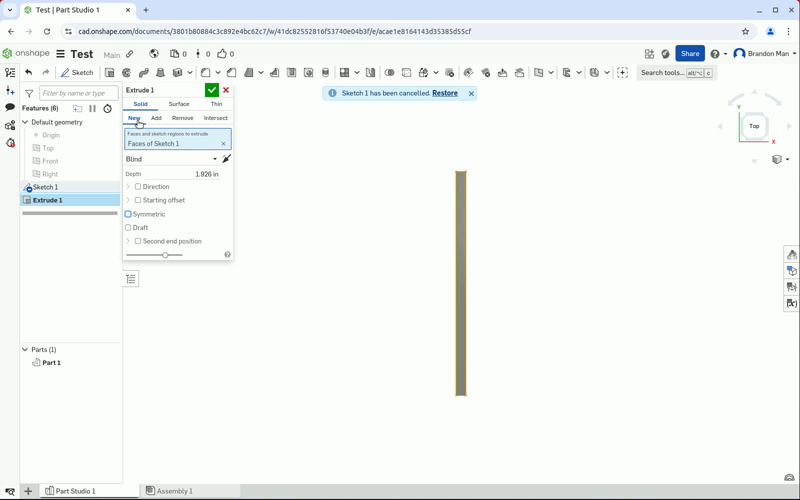
key(space)
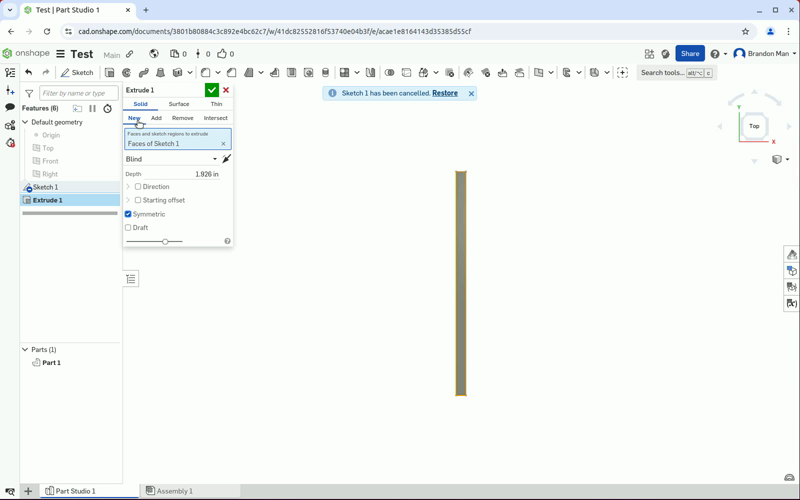
key(enter)
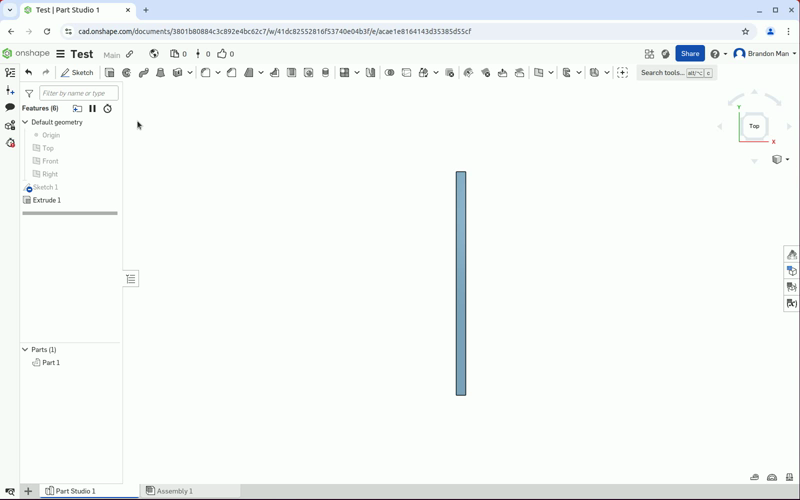
key(shift+h)
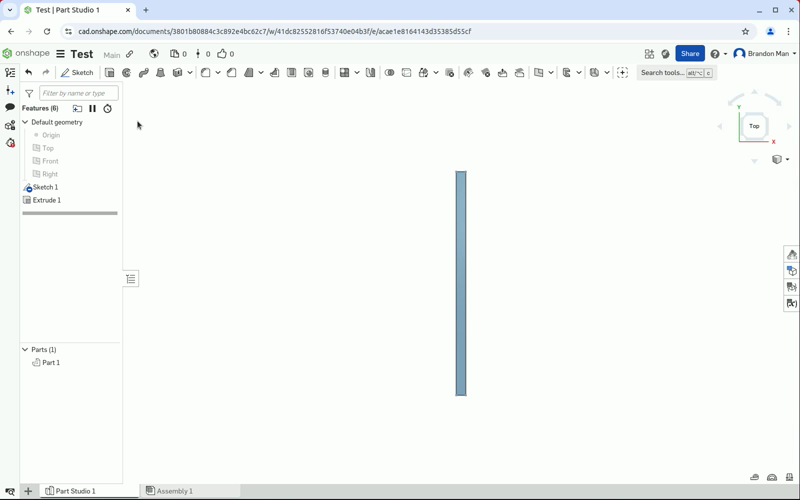
key(shift+h)
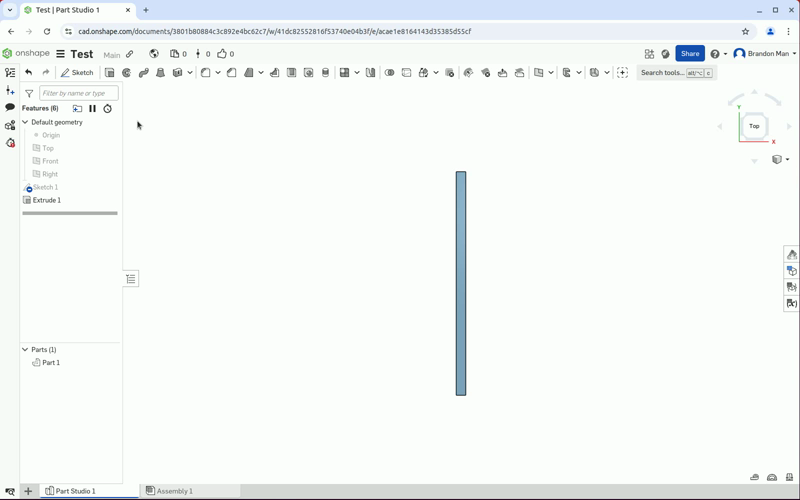
mouse_move(73, 189)
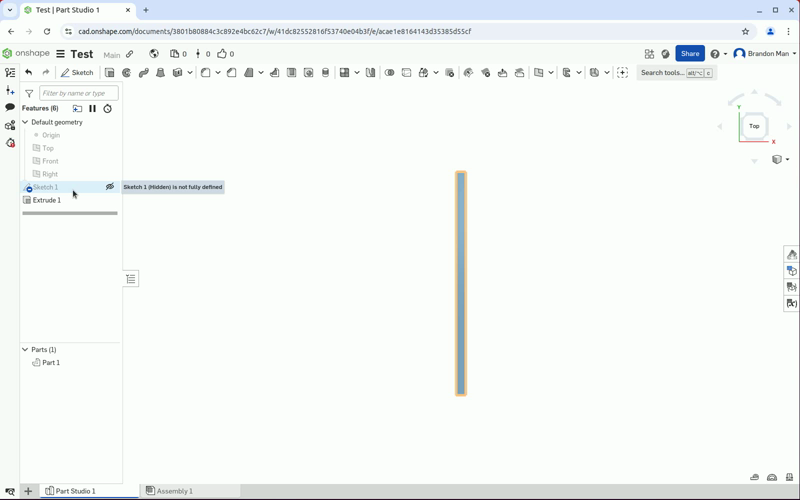
click(73, 189)
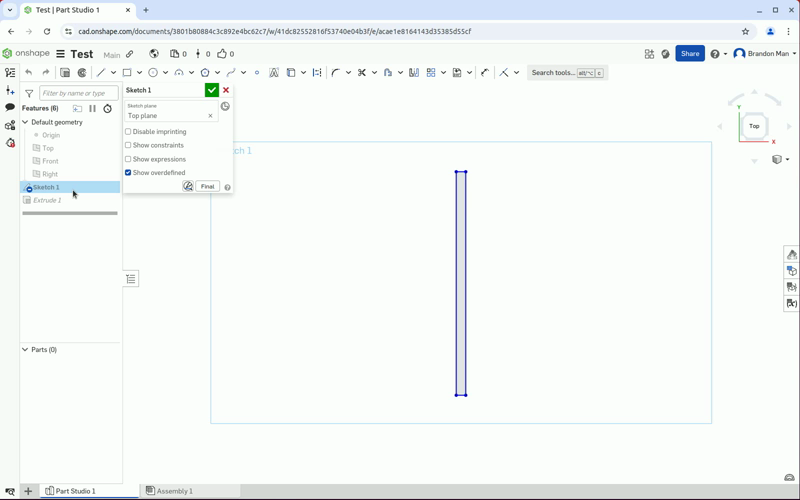
mouse_move(229, 92)
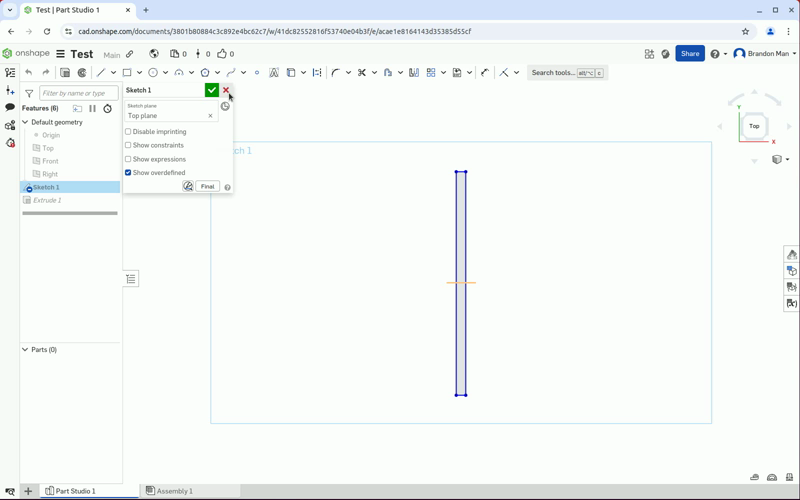
click(229, 92)
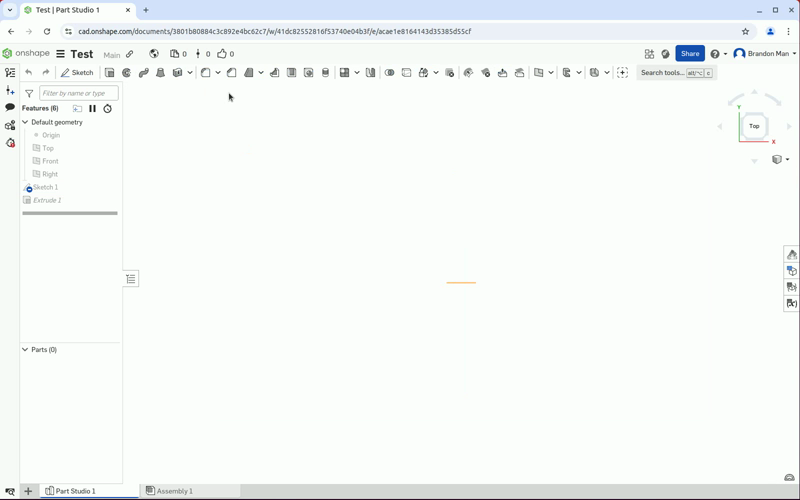
mouse_move(541, 75)
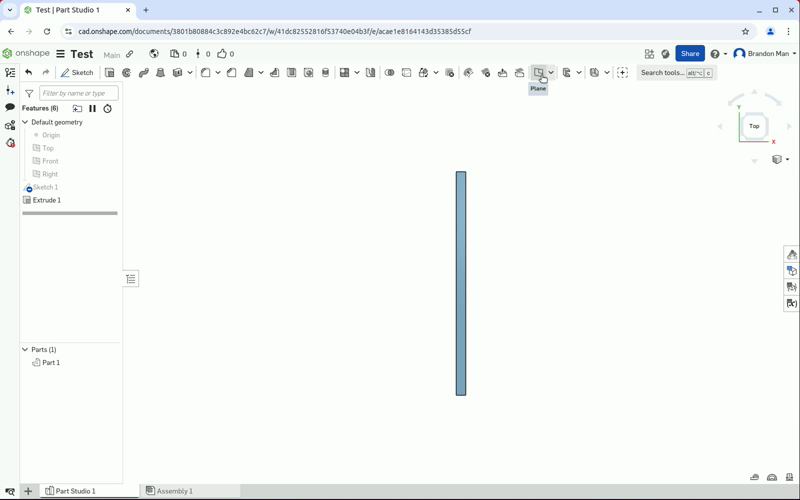
click(541, 75)
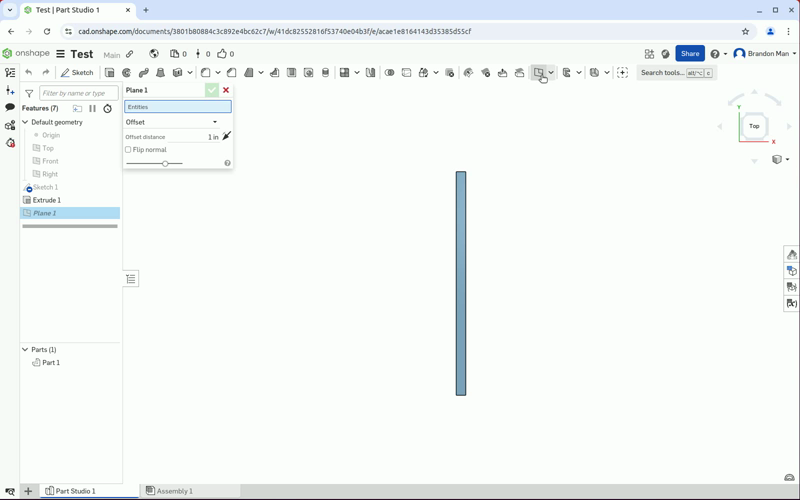
mouse_move(73, 150)
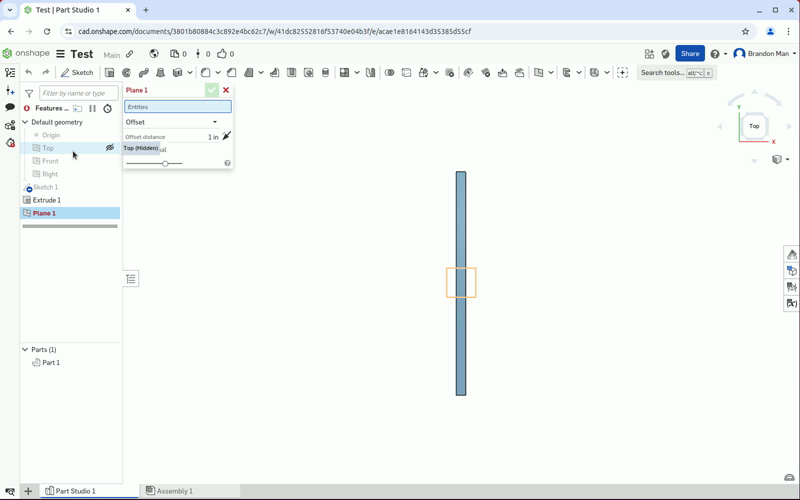
click(73, 150)
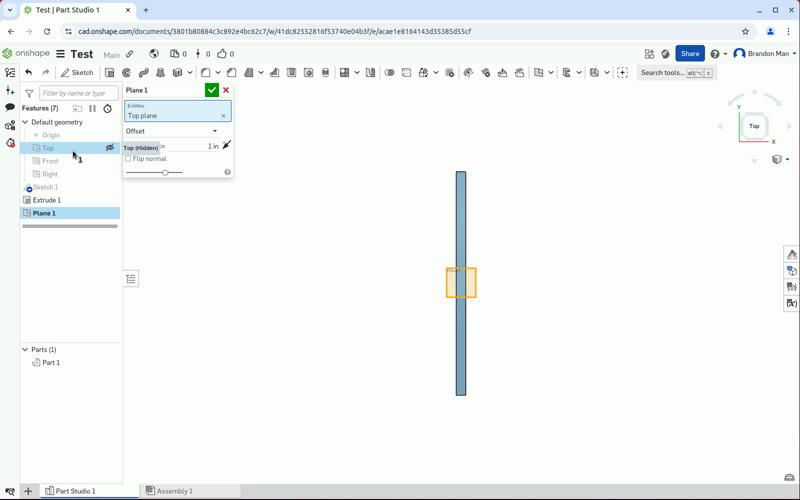
key(tab, 2)
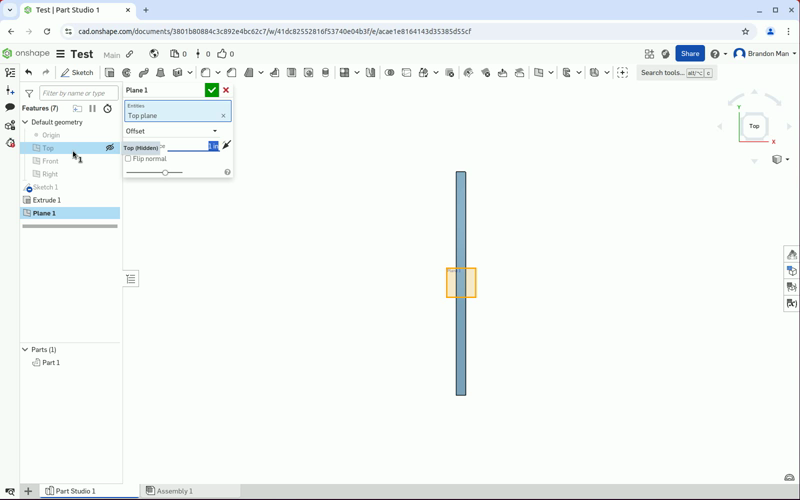
text(0.955)
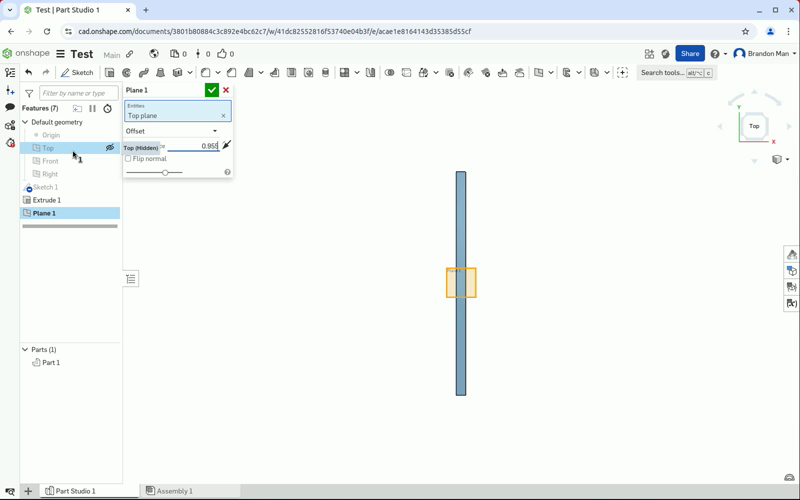
key(enter, 2)
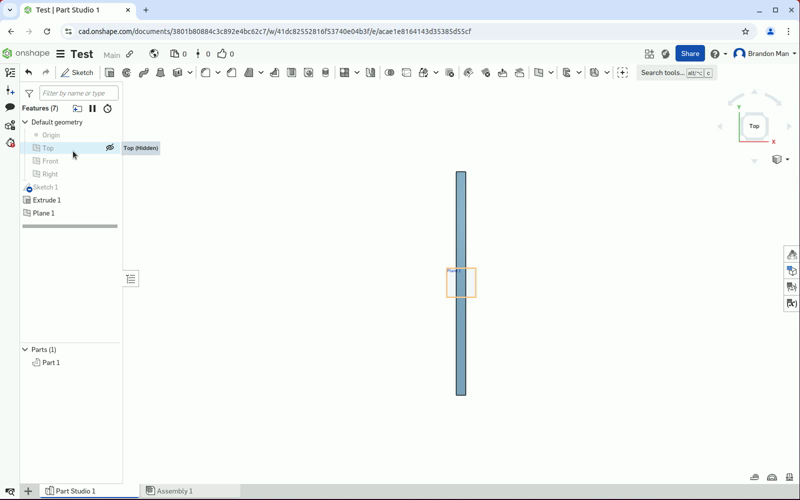
key(shift+s)
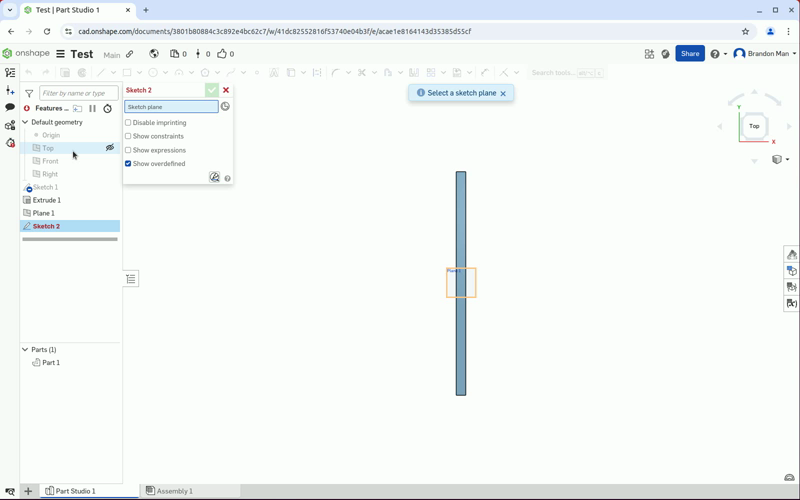
mouse_move(73, 215)
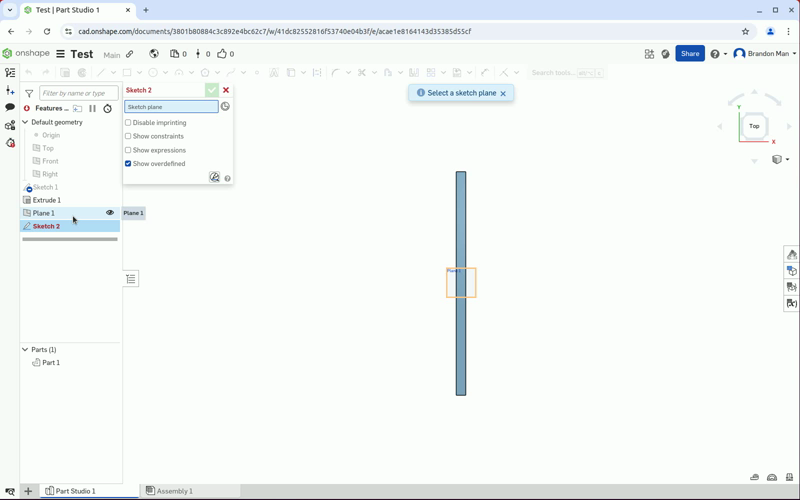
click(73, 215)
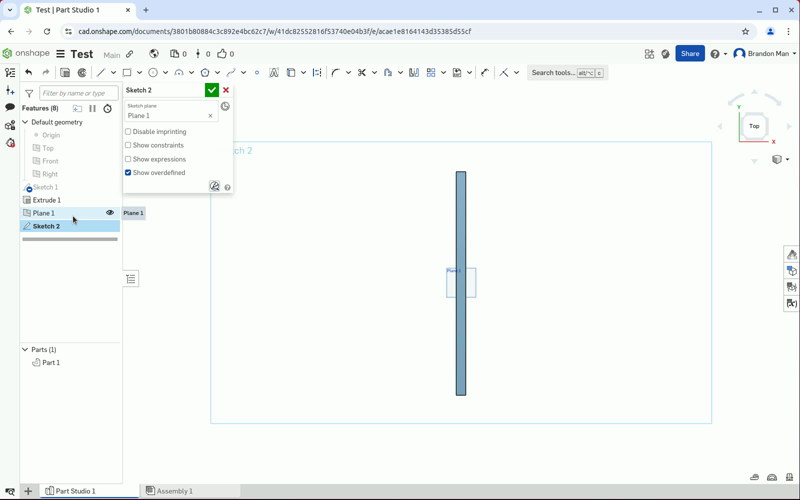
mouse_move(73, 352)
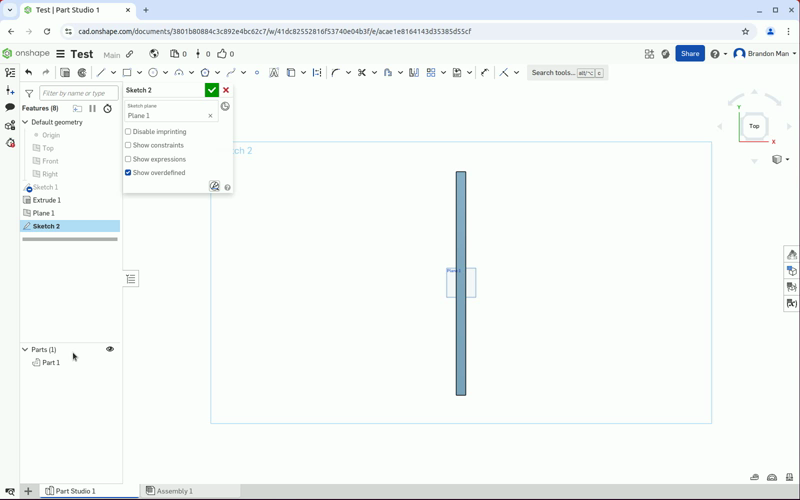
key(y)
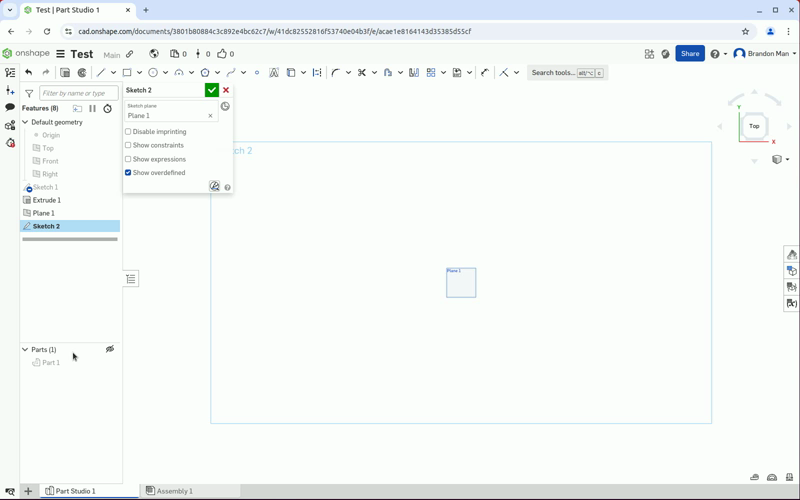
key(c)
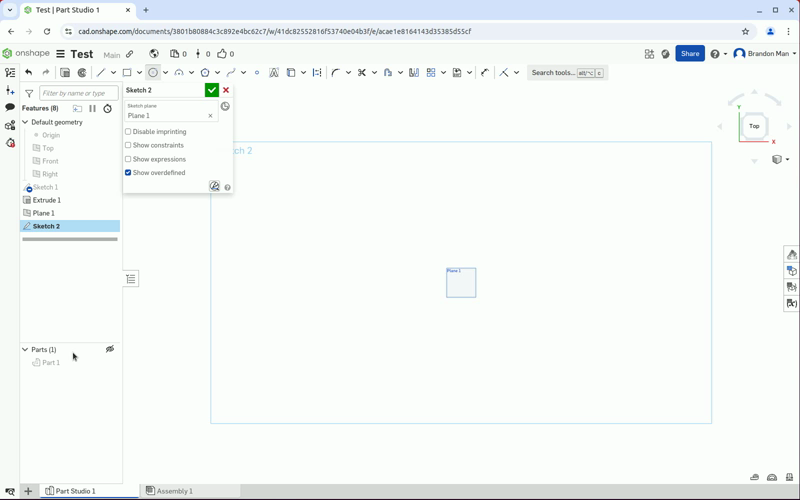
key_down(shift)
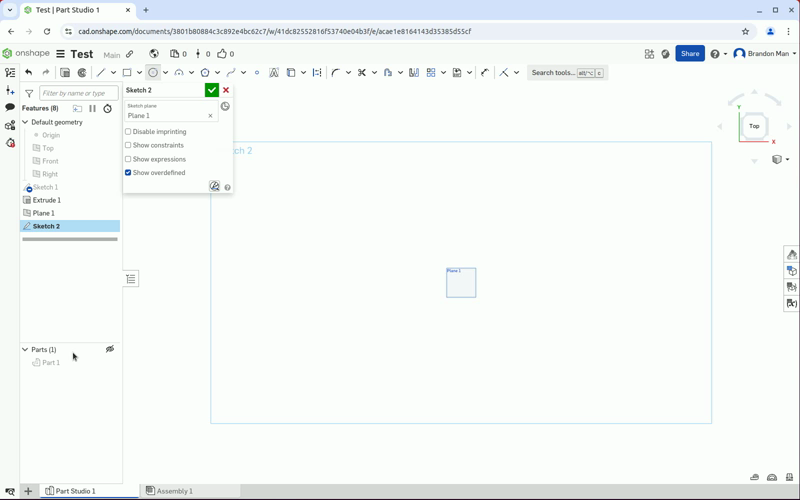
mouse_move(461, 383)
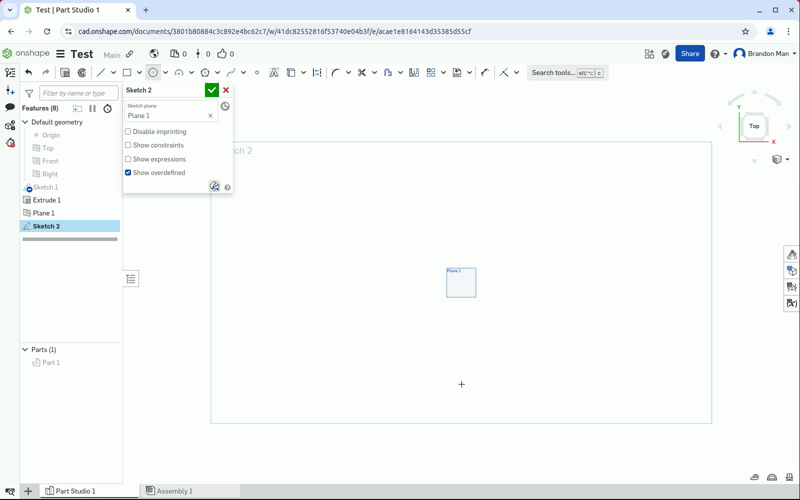
click(461, 383)
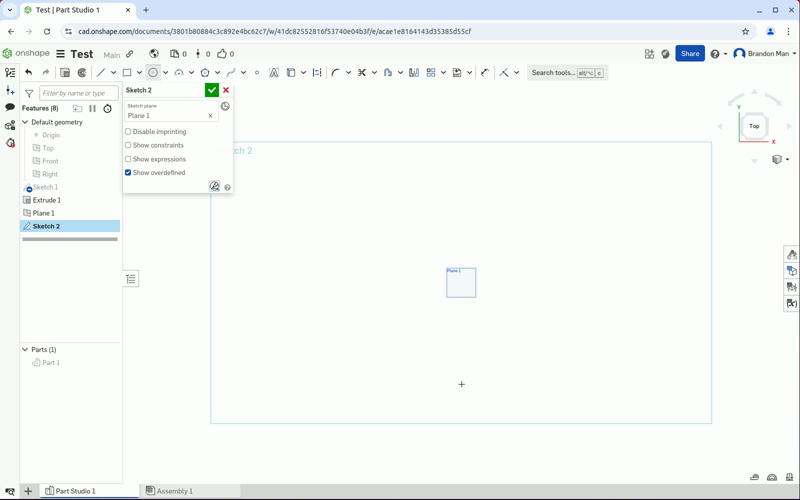
key_up(shift)
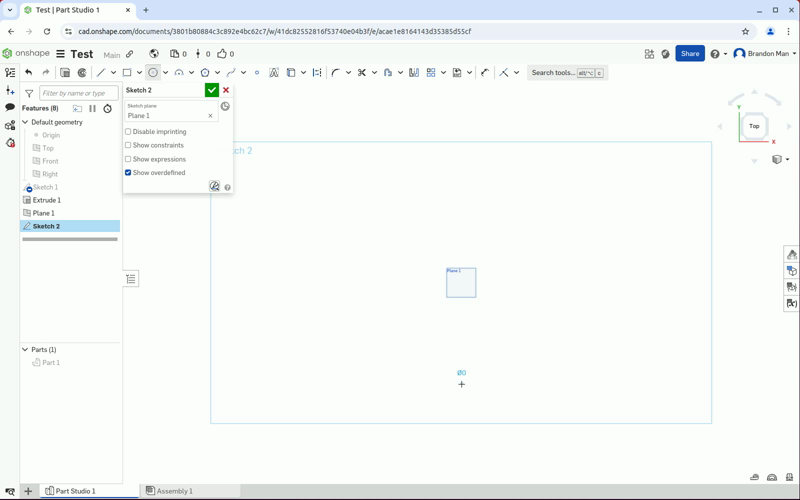
mouse_move(464, 383)
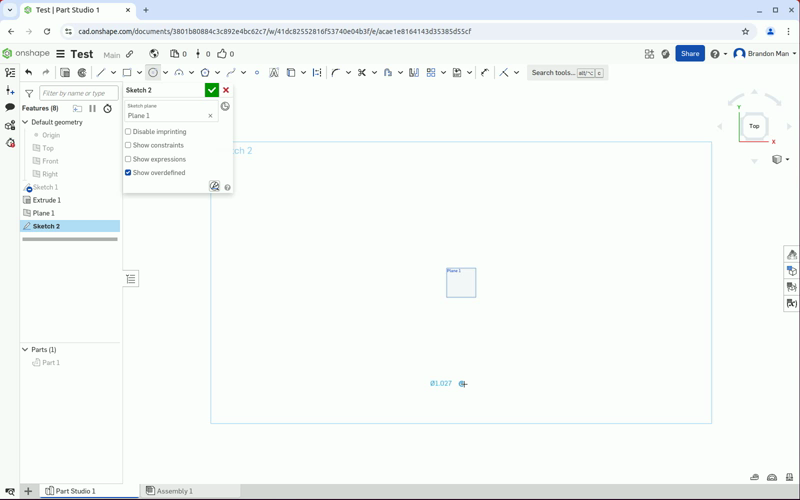
scroll(6)
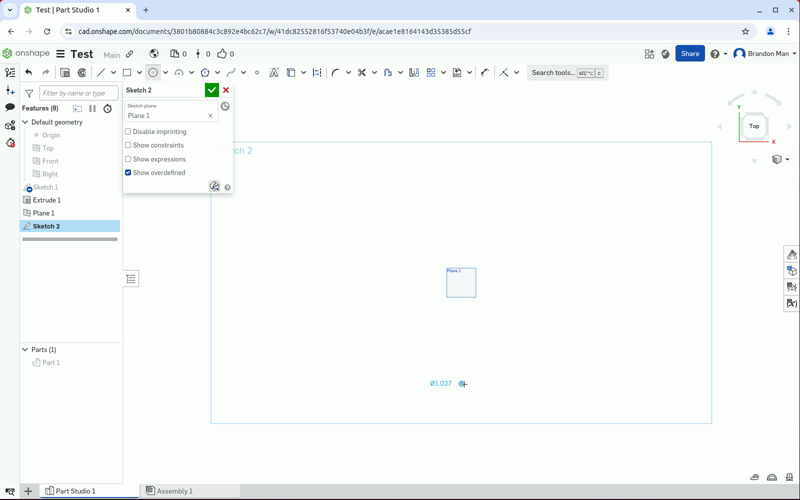
scroll(6)
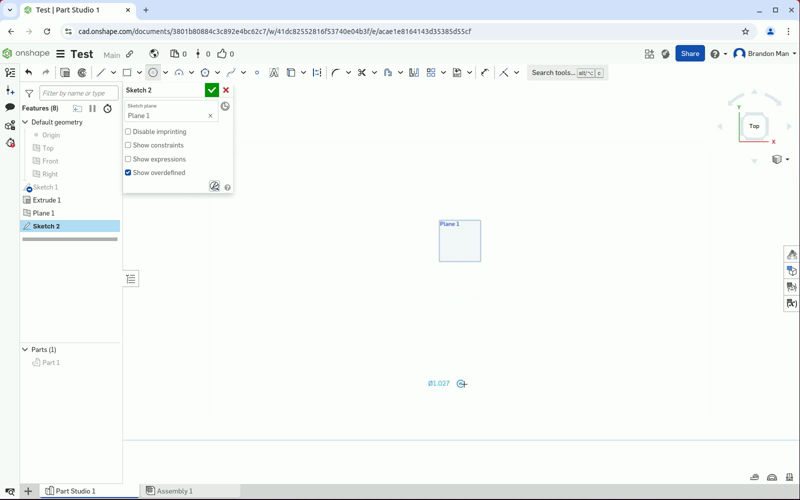
scroll(6)
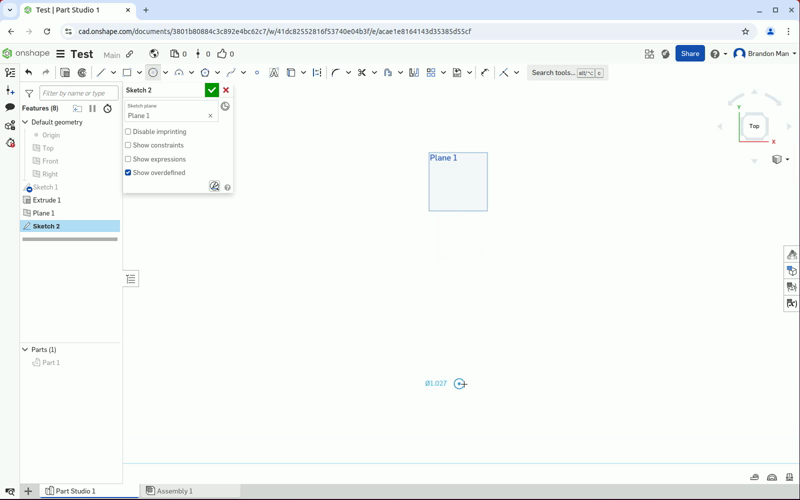
scroll(6)
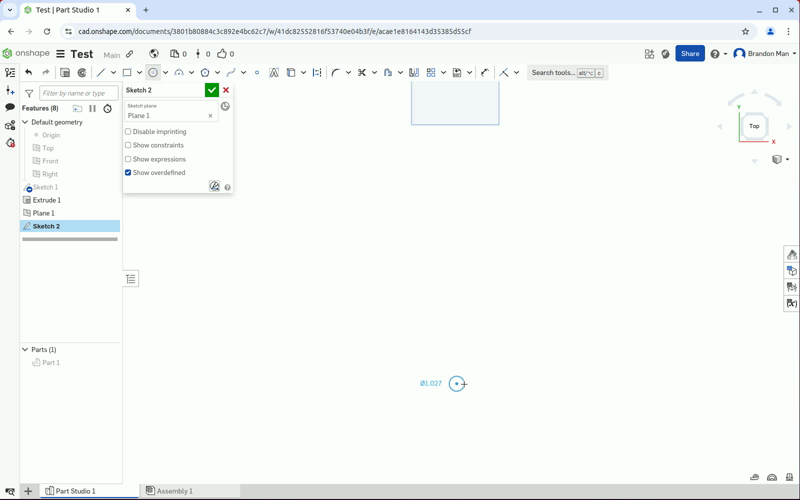
scroll(6)
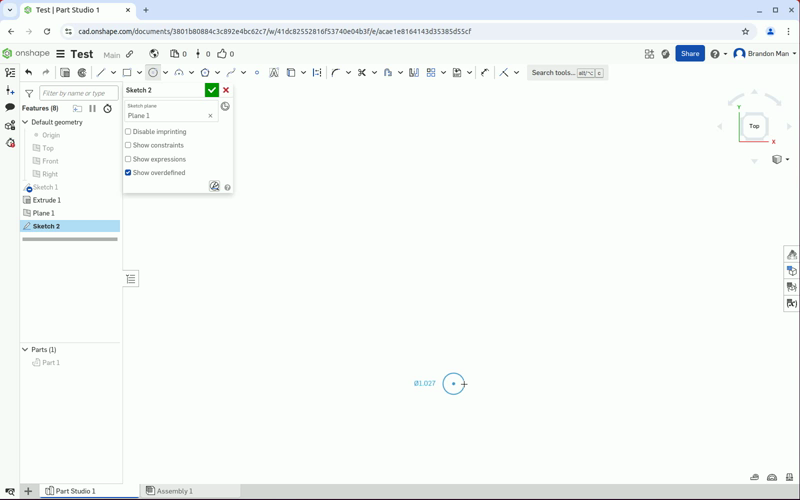
scroll(6)
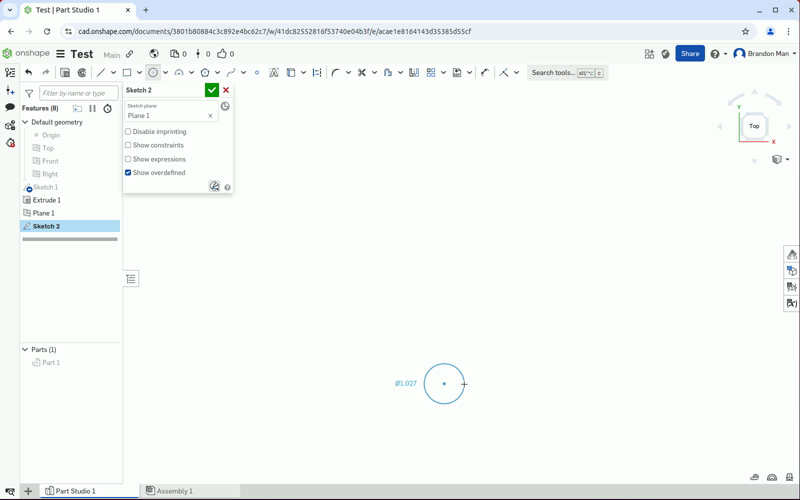
scroll(6)
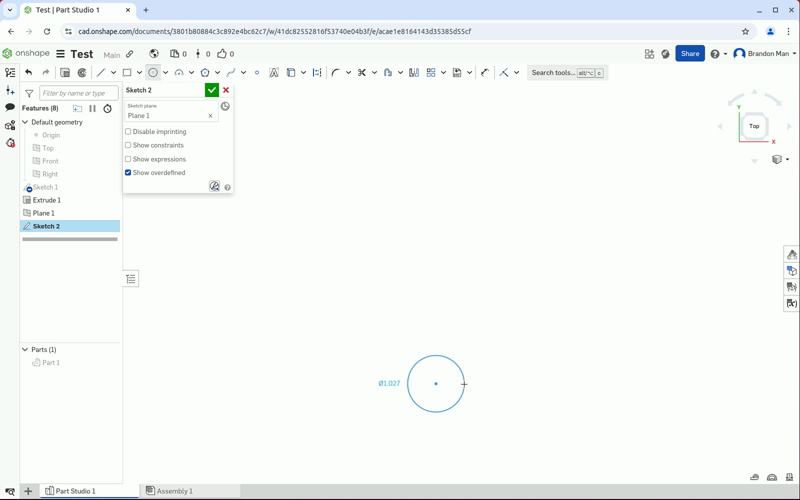
click(464, 383)
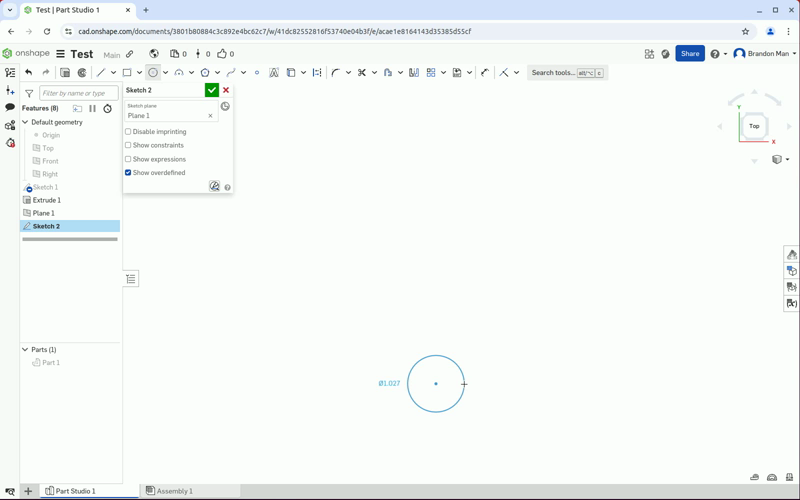
scroll(-6)
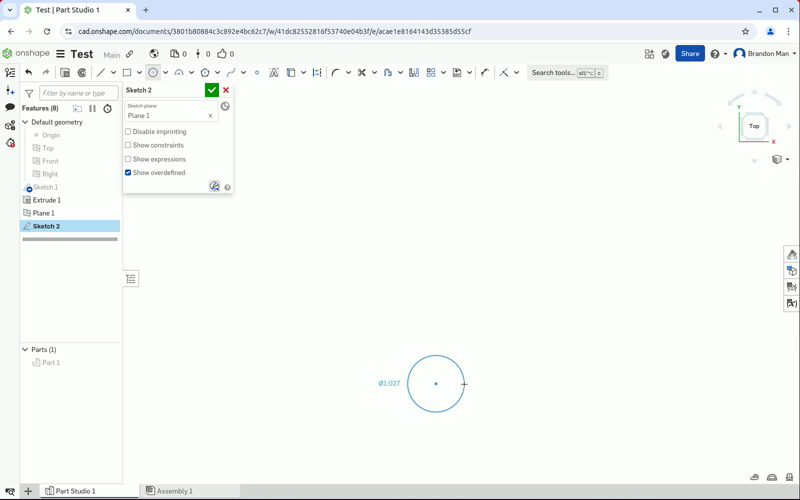
scroll(-6)
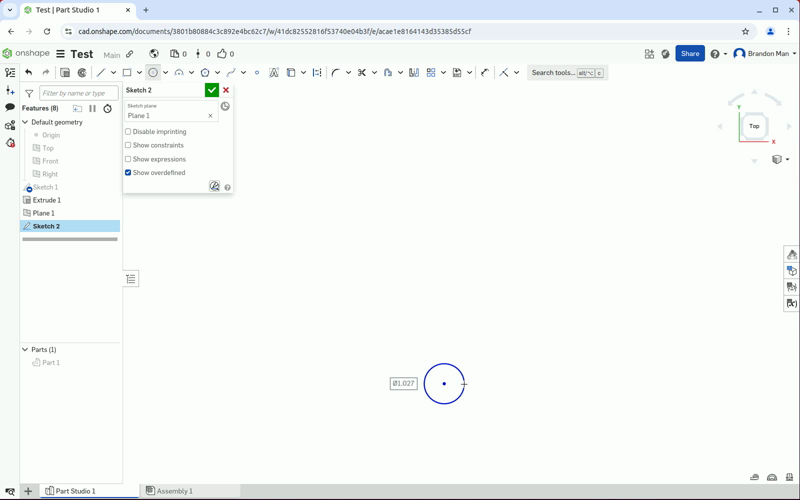
scroll(-6)
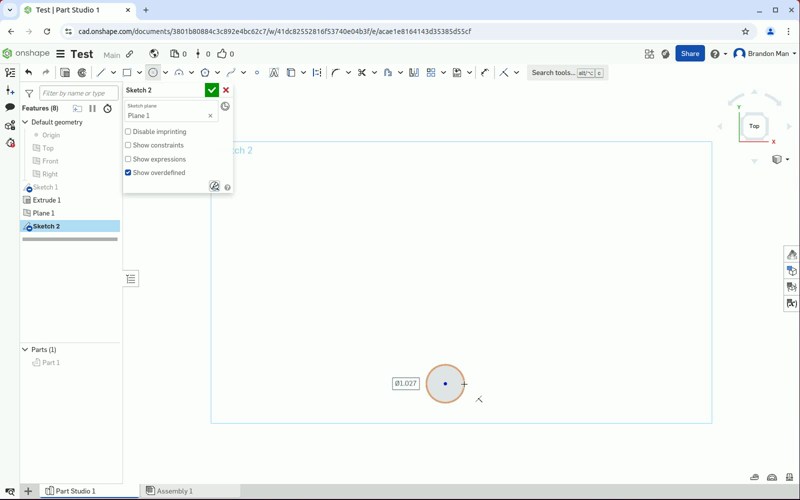
scroll(-6)
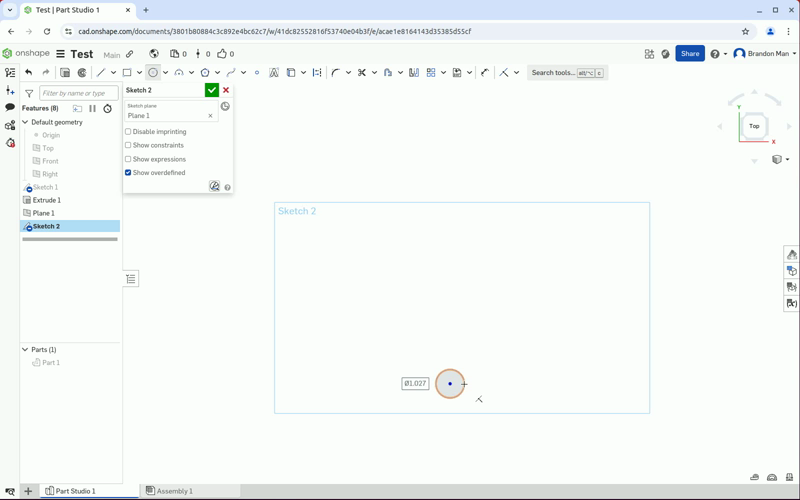
scroll(-6)
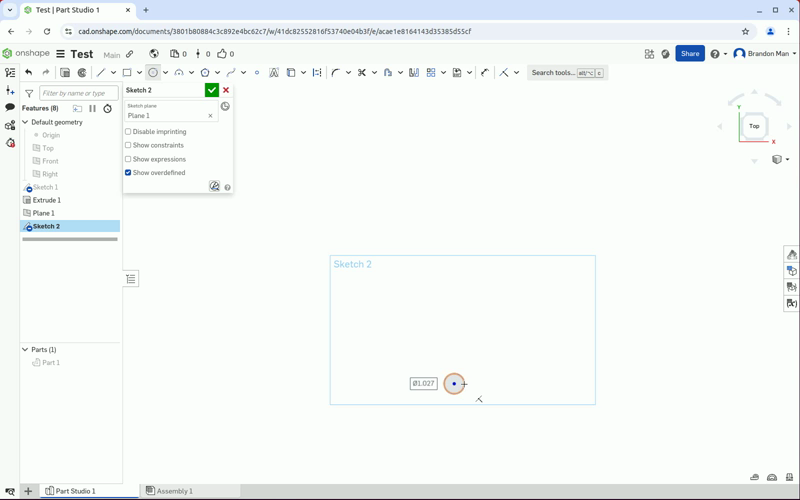
scroll(-6)
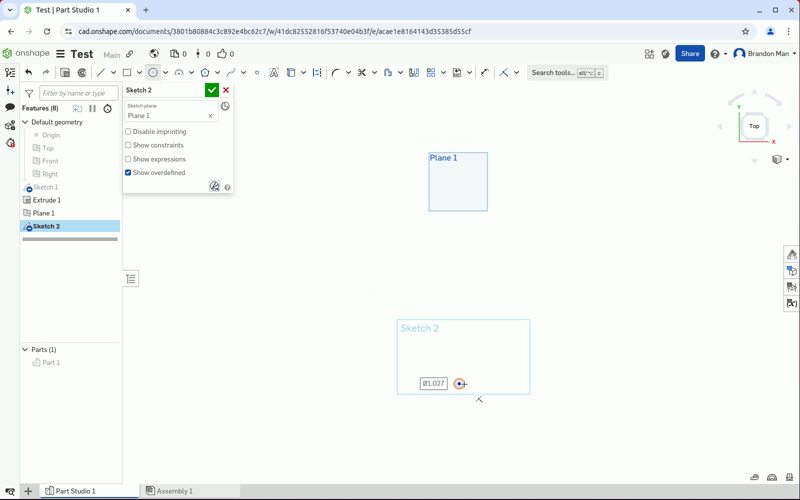
scroll(-6)
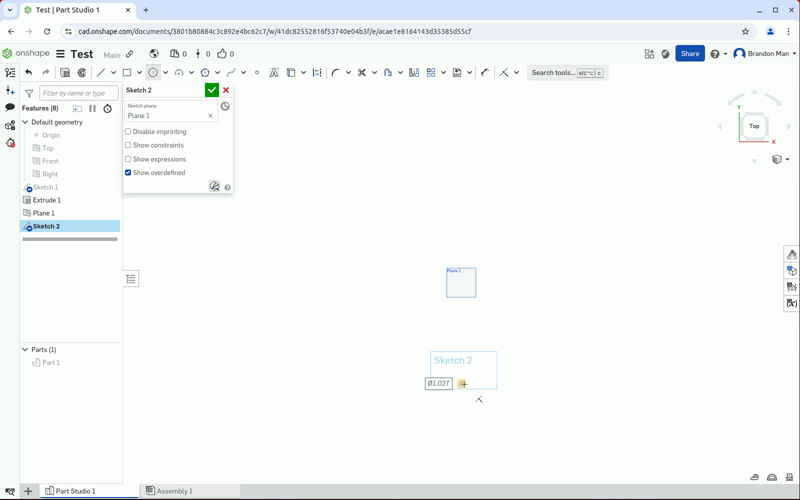
key(esc)
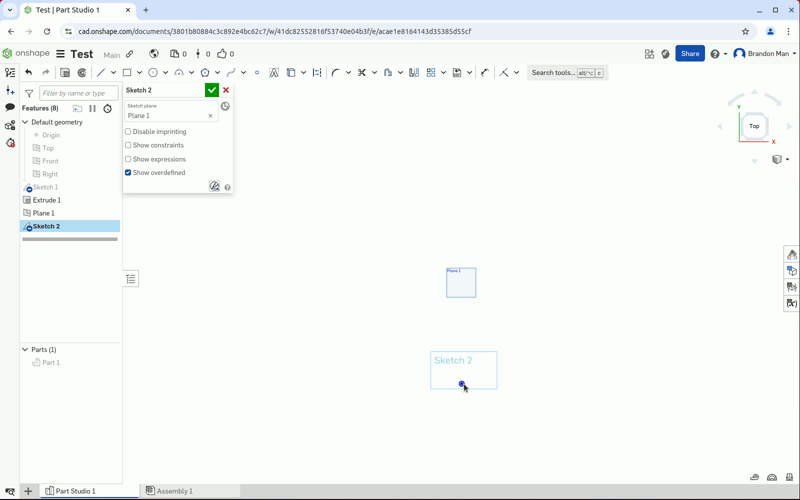
mouse_move(461, 381)
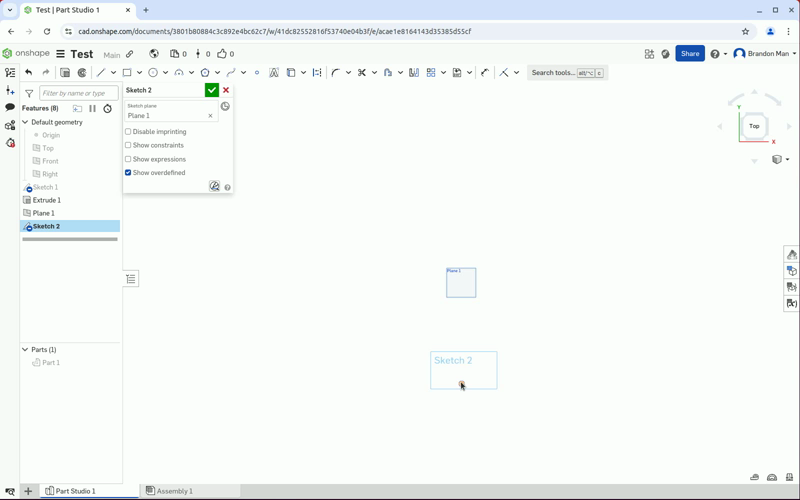
scroll(6)
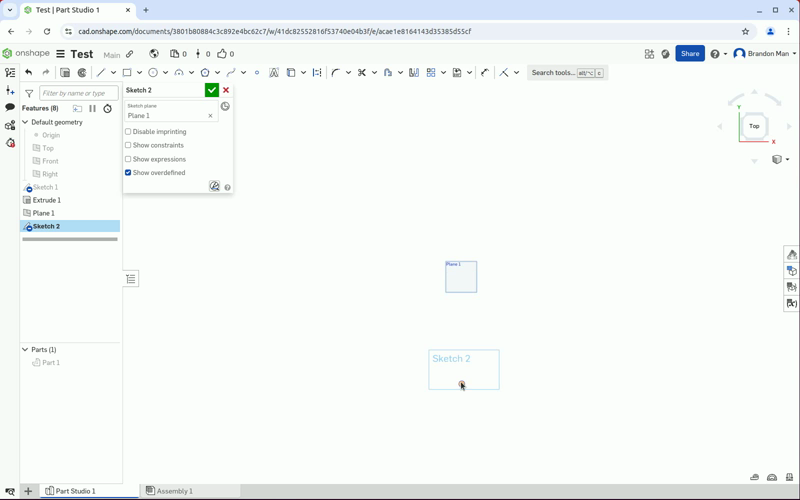
scroll(6)
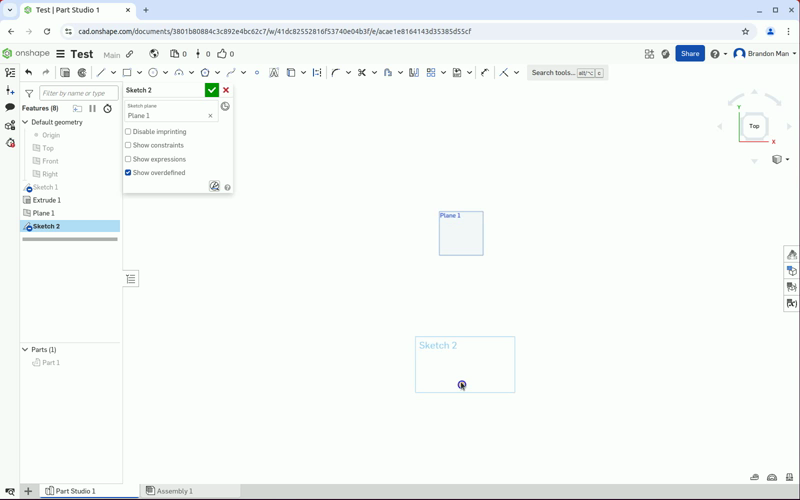
scroll(6)
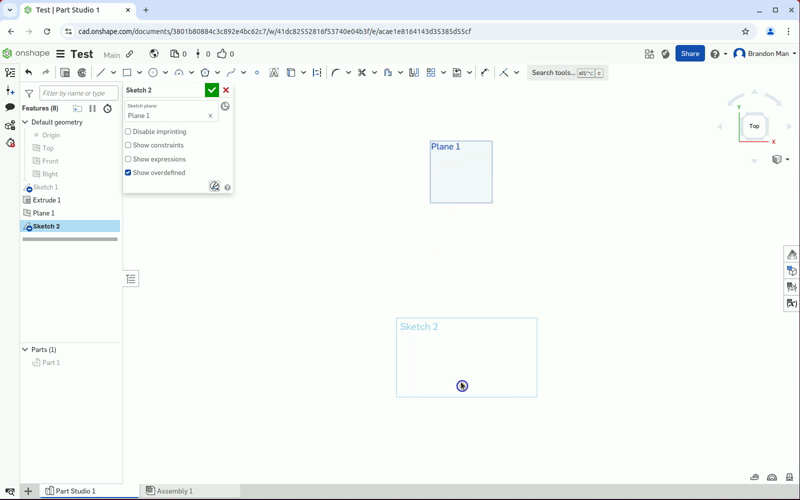
scroll(6)
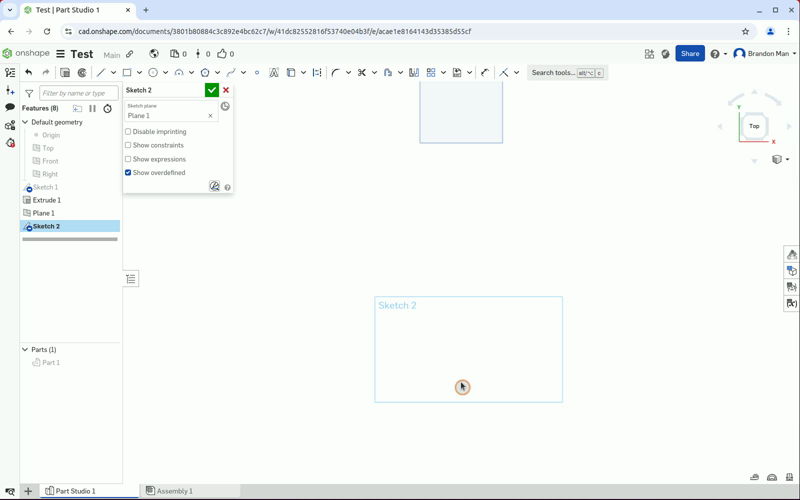
scroll(6)
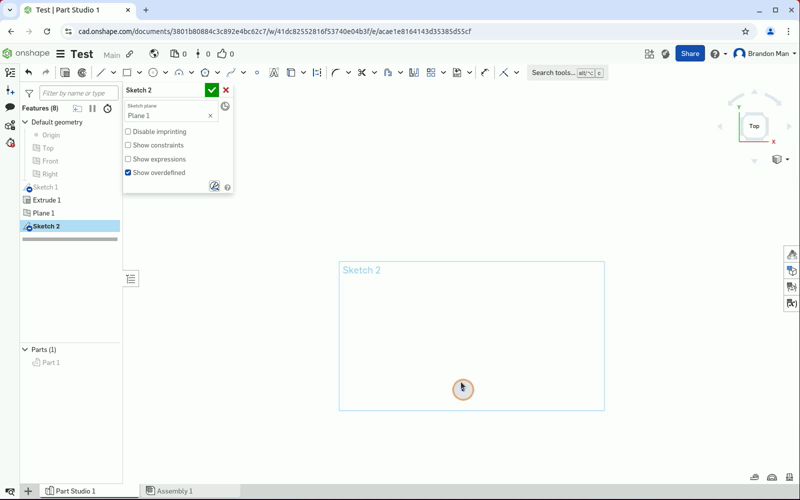
scroll(6)
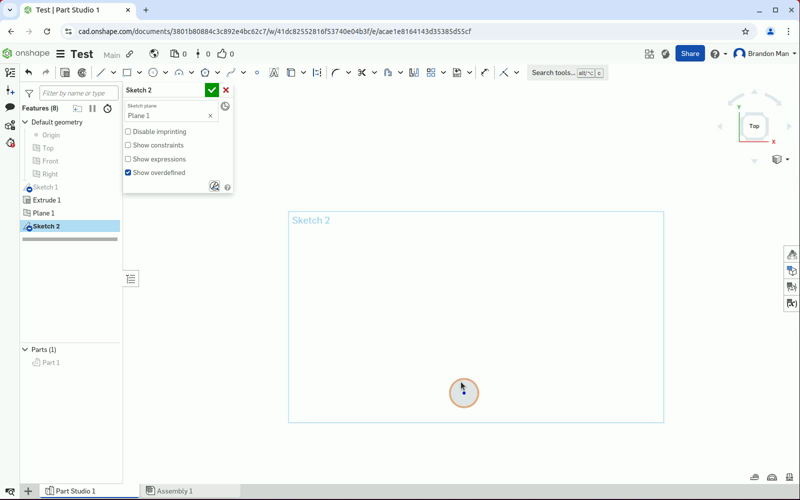
scroll(6)
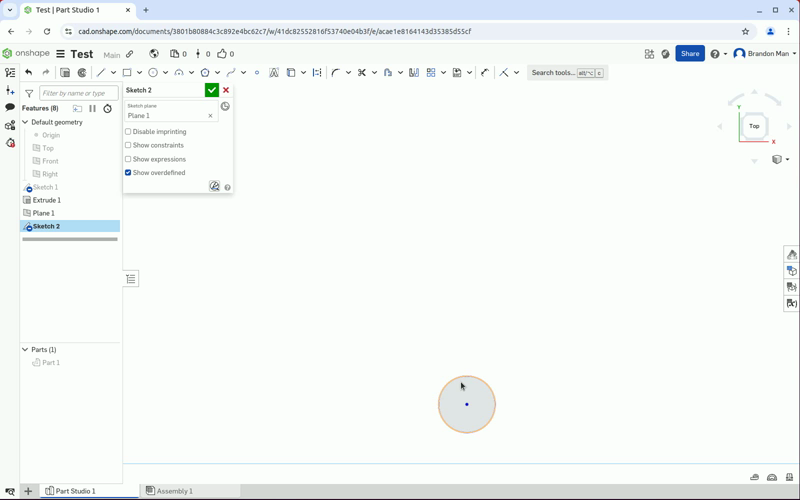
click(461, 381)
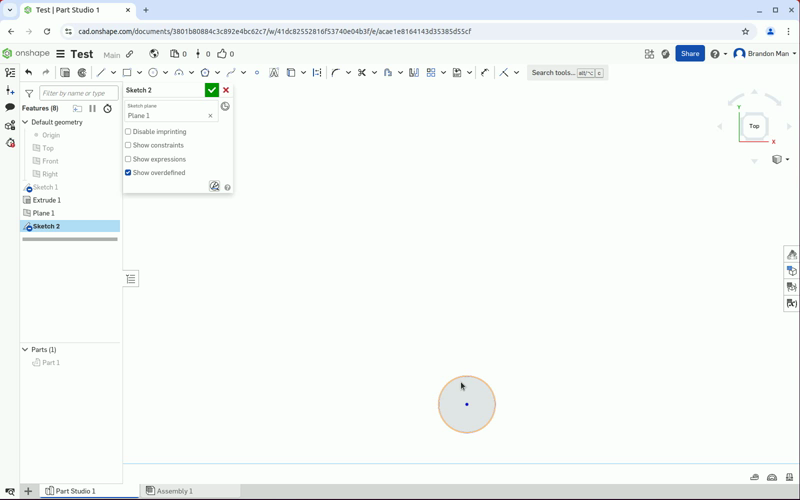
scroll(-6)
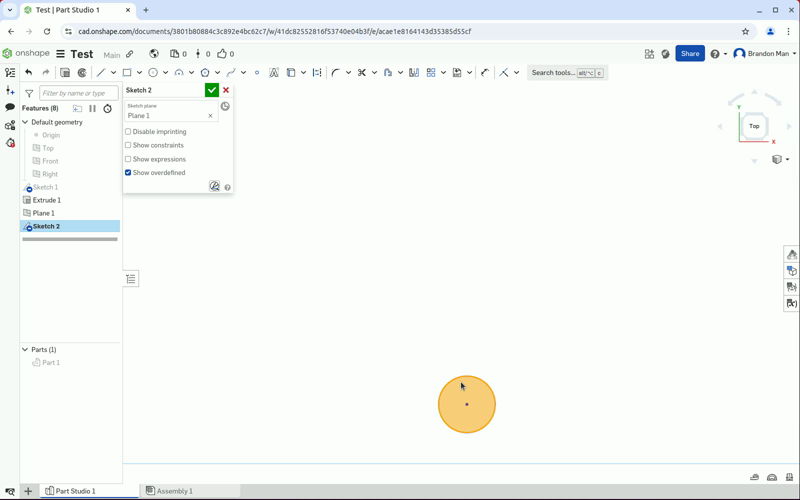
scroll(-6)
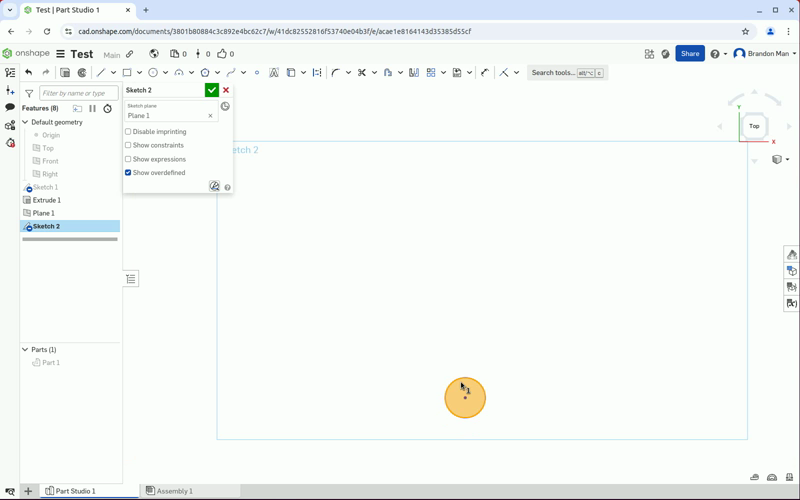
scroll(-6)
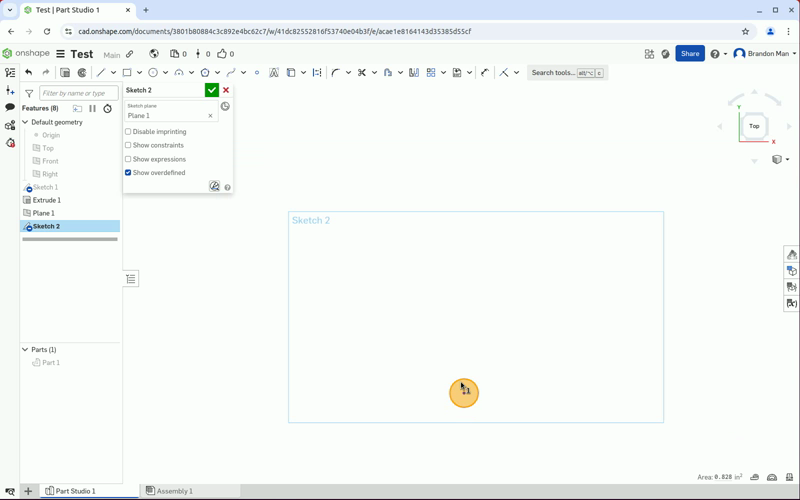
scroll(-6)
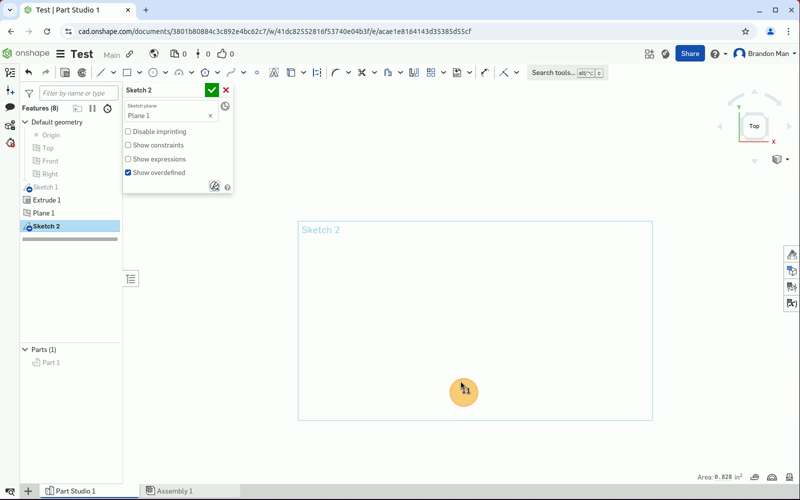
scroll(-6)
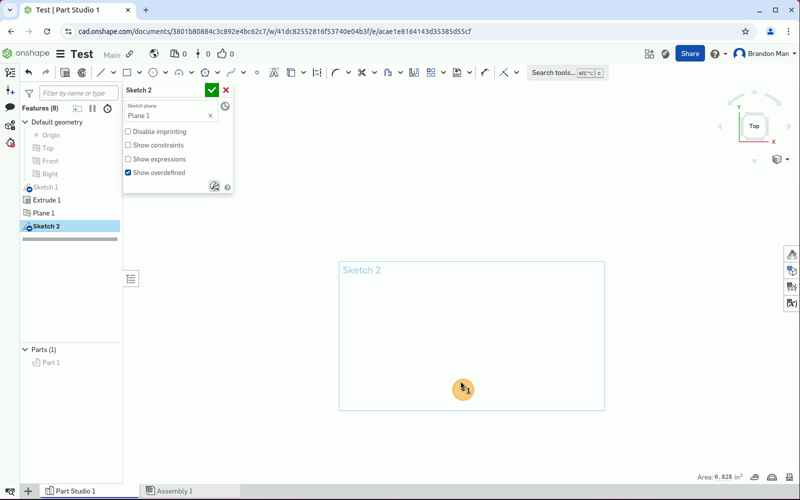
scroll(-6)
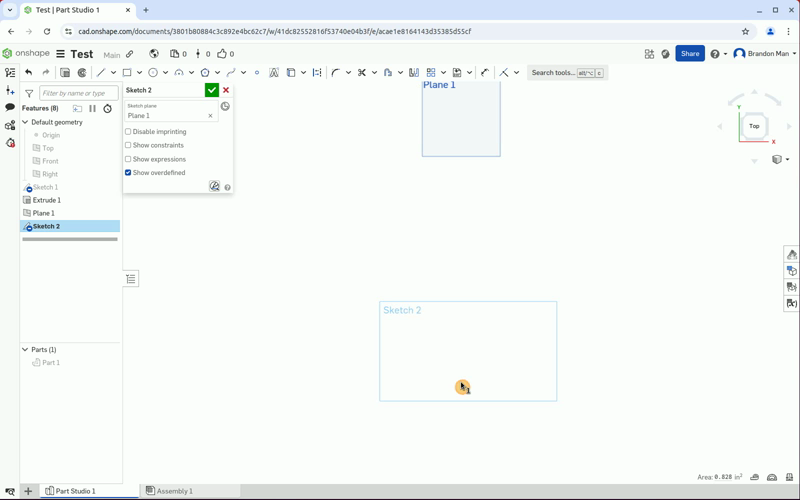
scroll(-6)
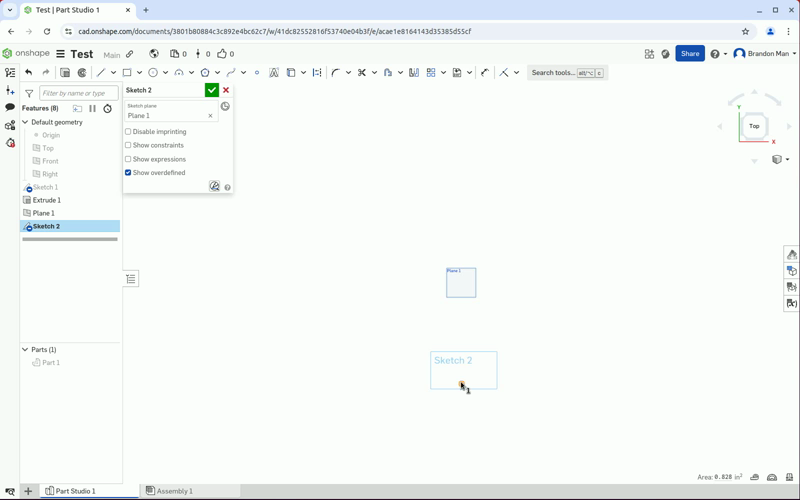
mouse_move(73, 352)
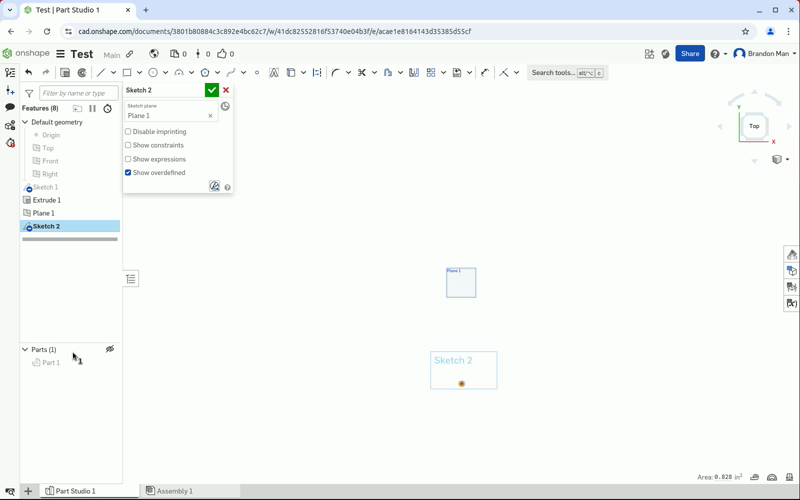
key(shift+y)
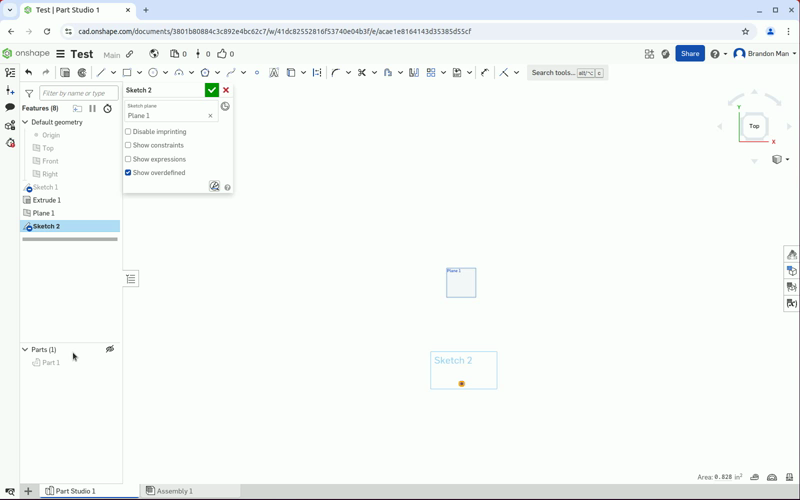
key(shift+e)
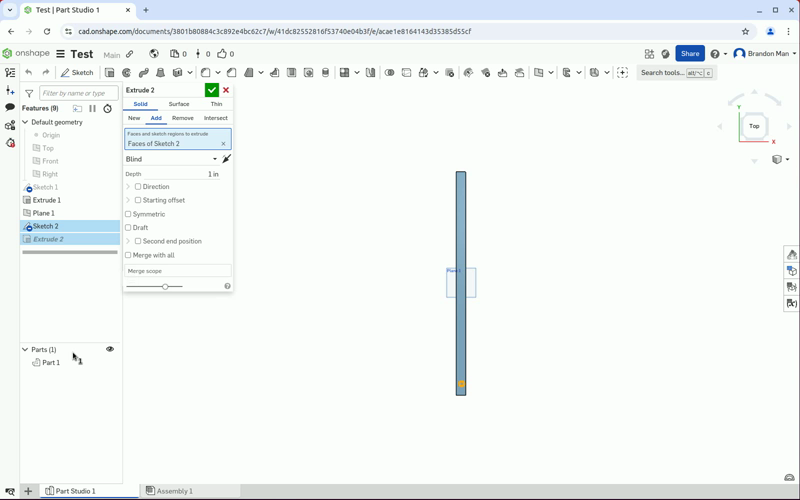
mouse_move(143, 106)
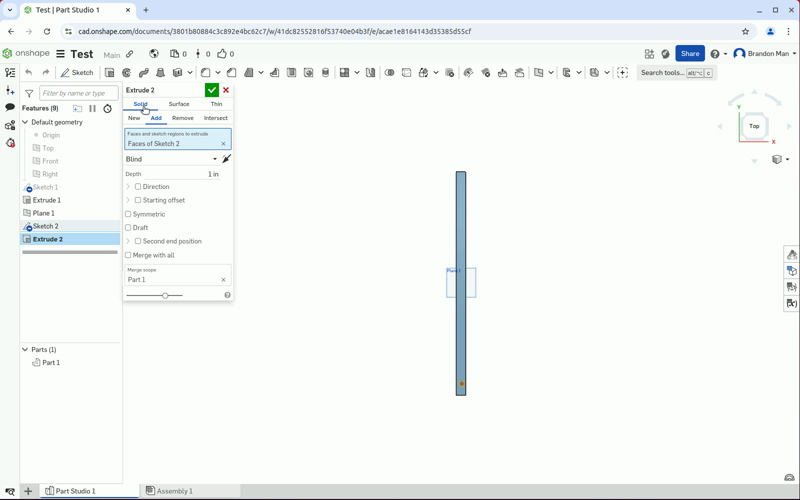
click(143, 106)
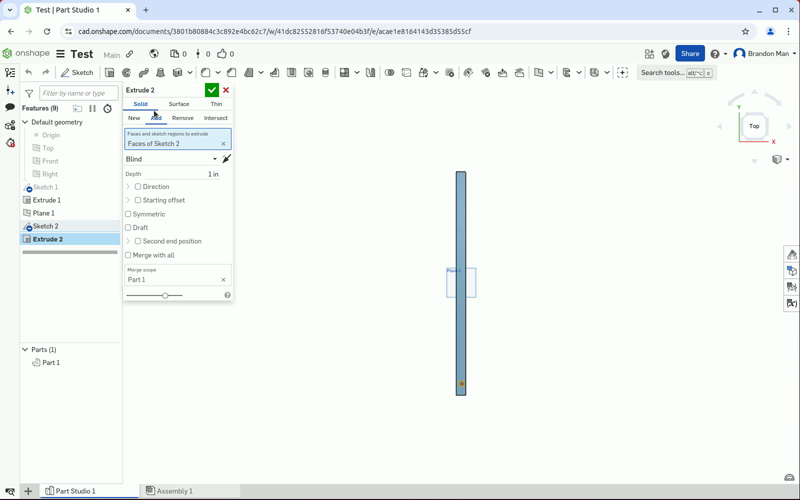
mouse_move(186, 120)
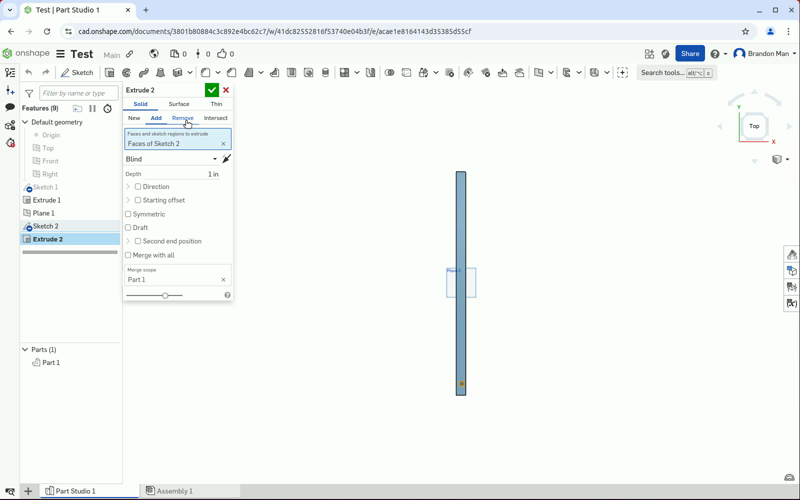
click(186, 120)
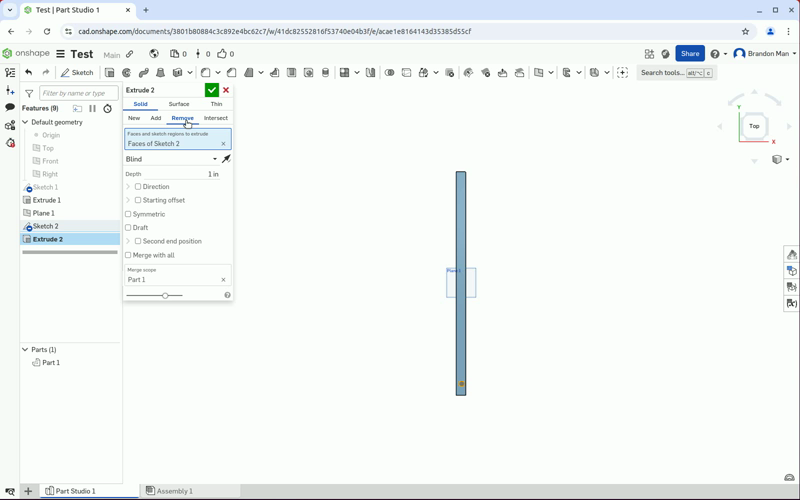
key(tab, 4)
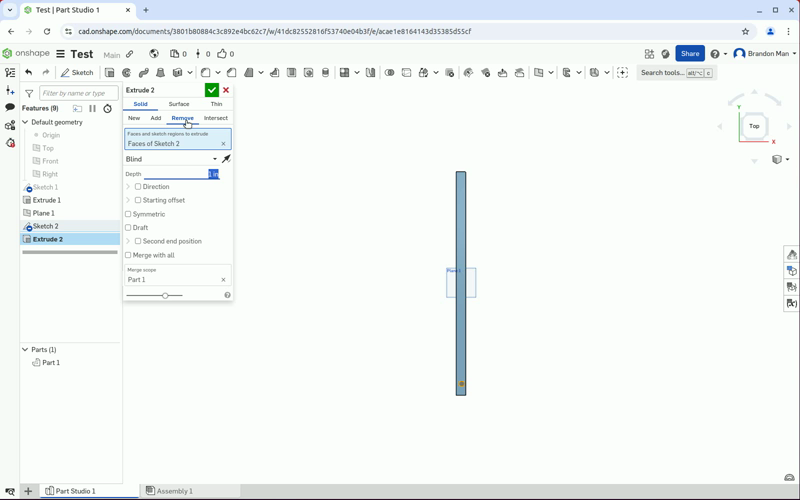
text(1.685)
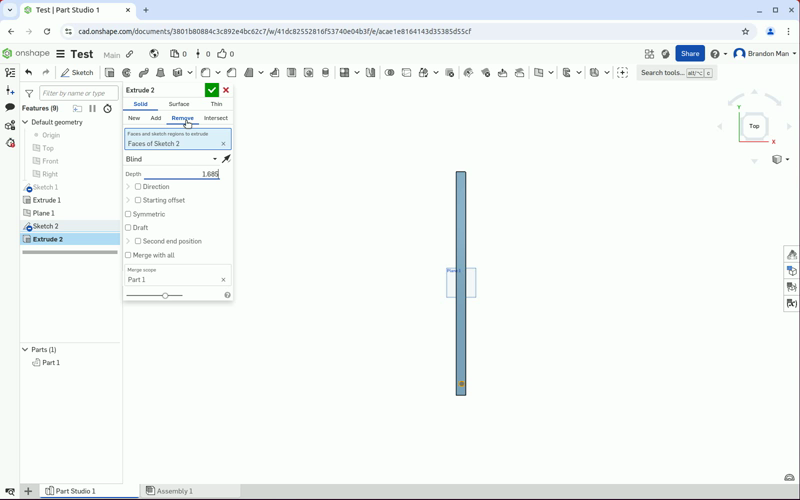
key(tab, 6)
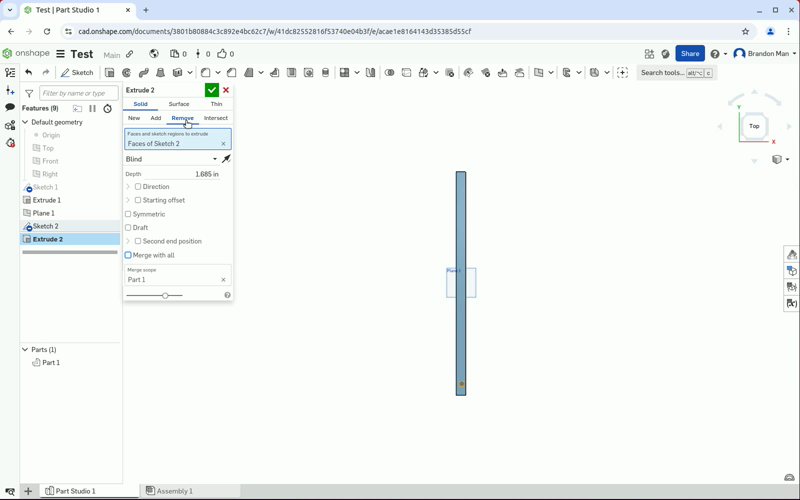
key(space)
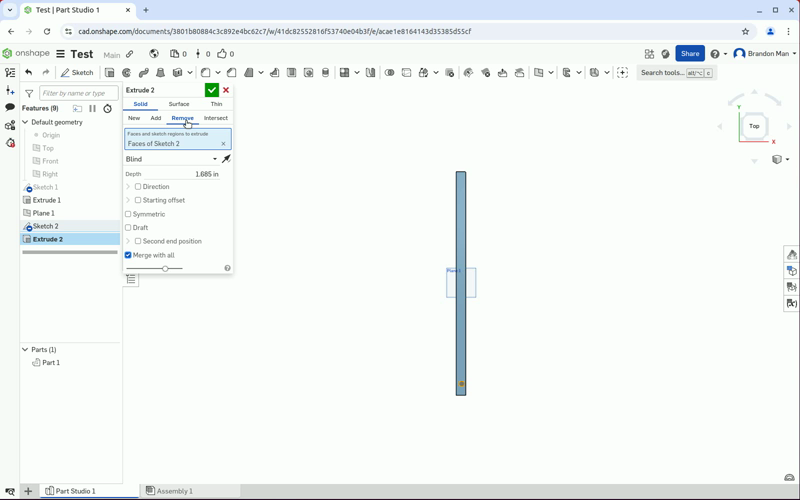
key(enter)
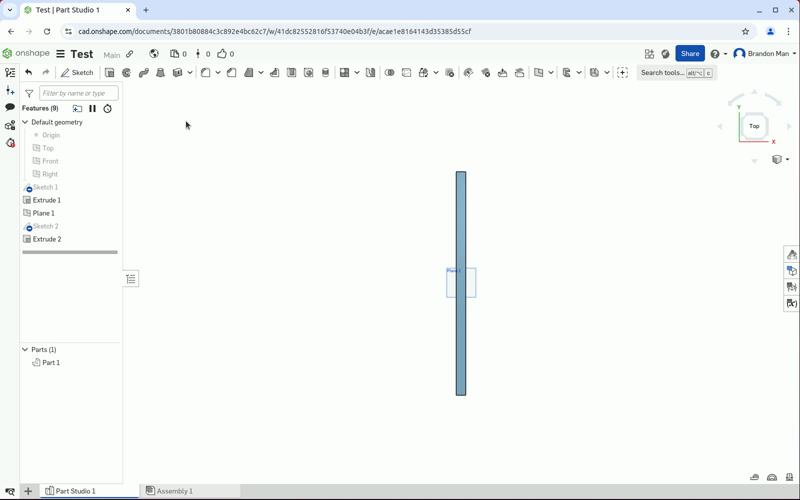
key(shift+h)
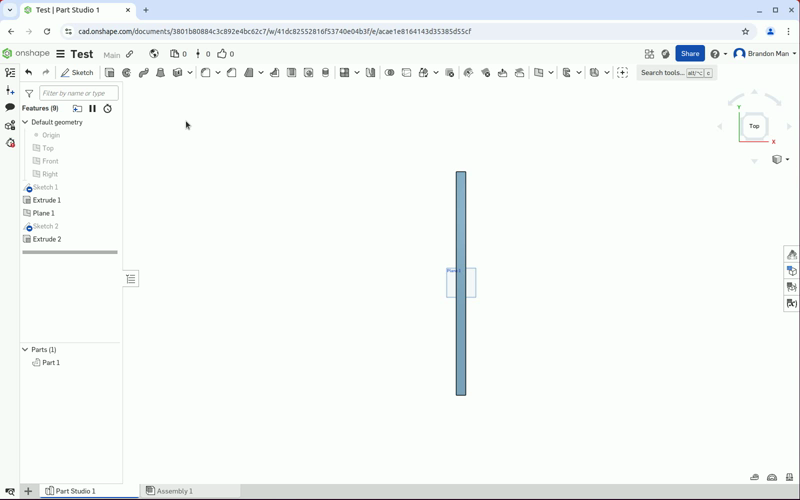
key(shift+h)
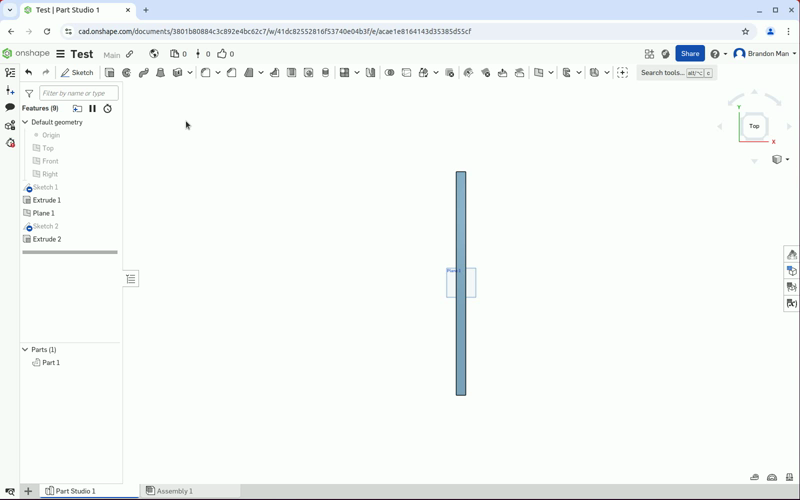
mouse_move(73, 189)
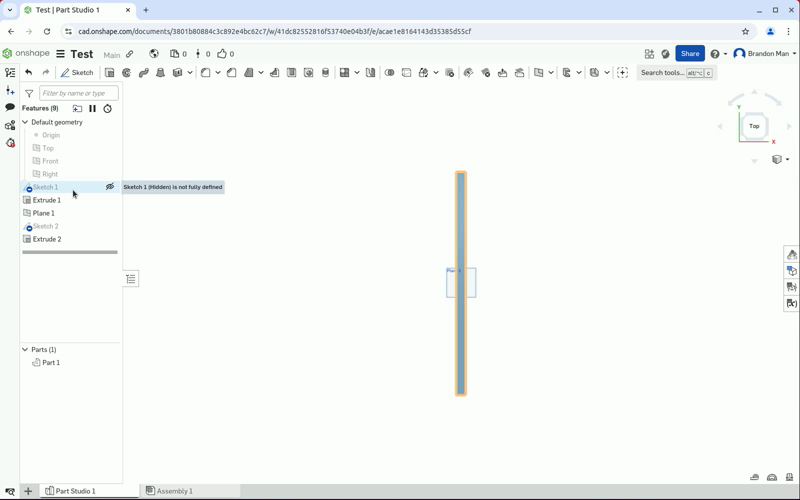
click(73, 189)
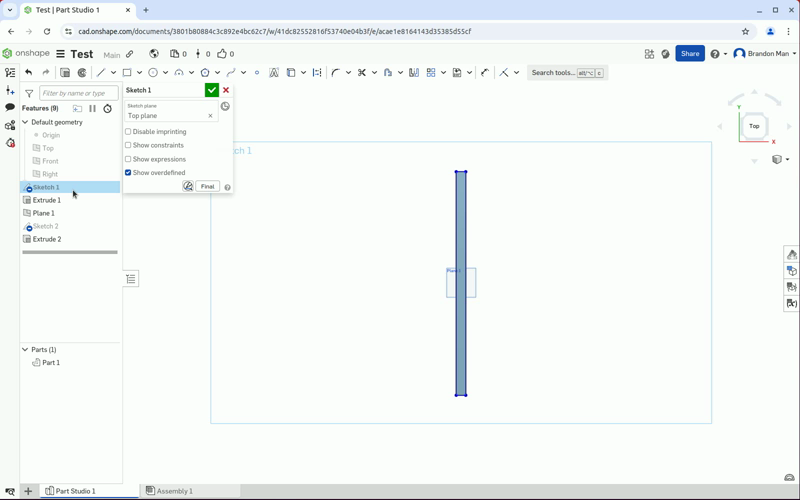
mouse_move(229, 92)
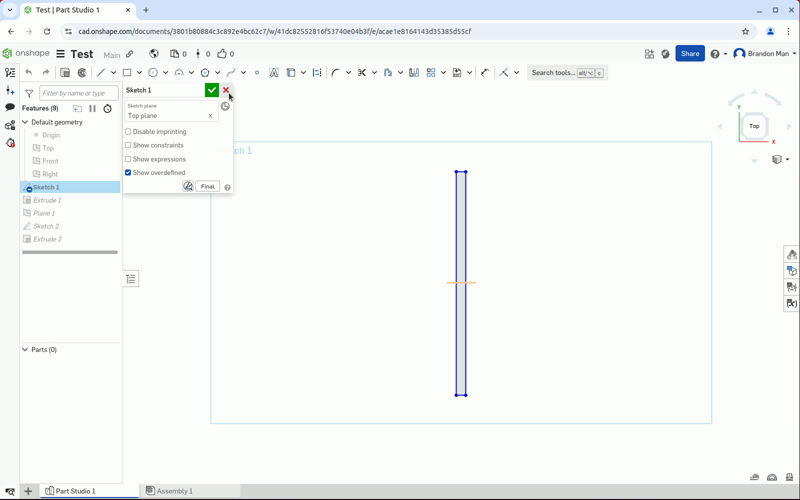
click(229, 92)
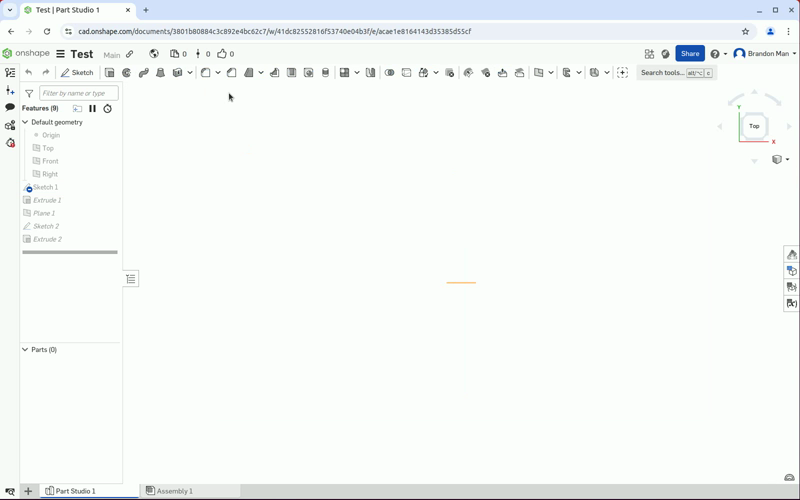
key(shift+s)
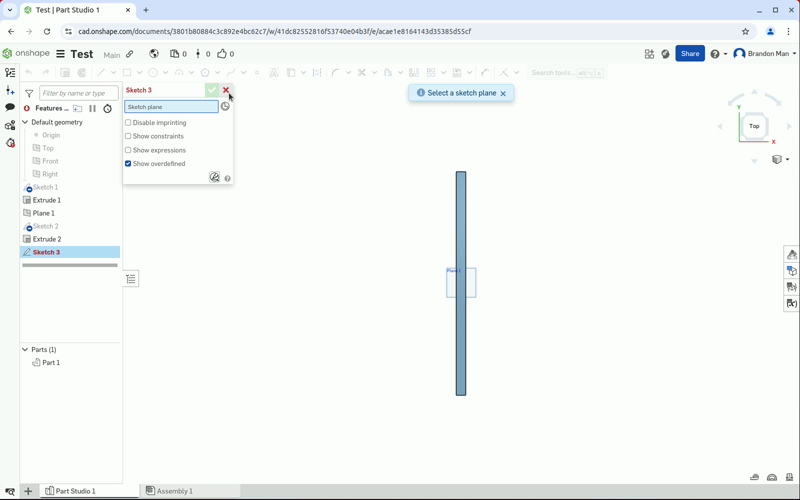
mouse_move(73, 215)
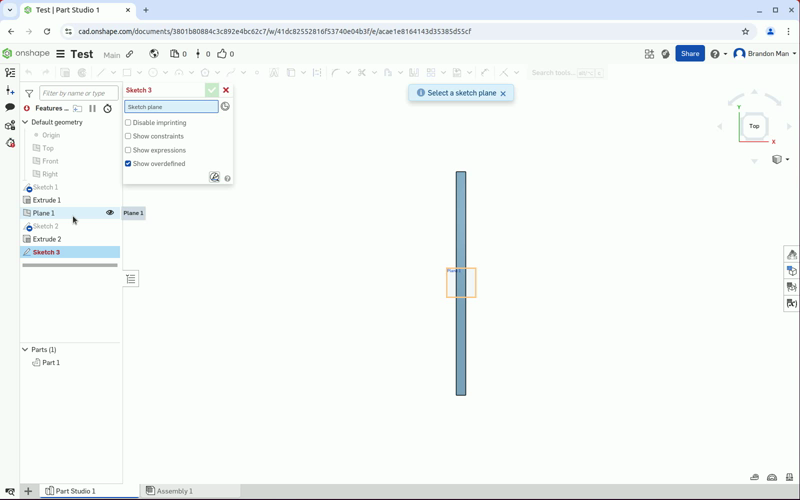
click(73, 215)
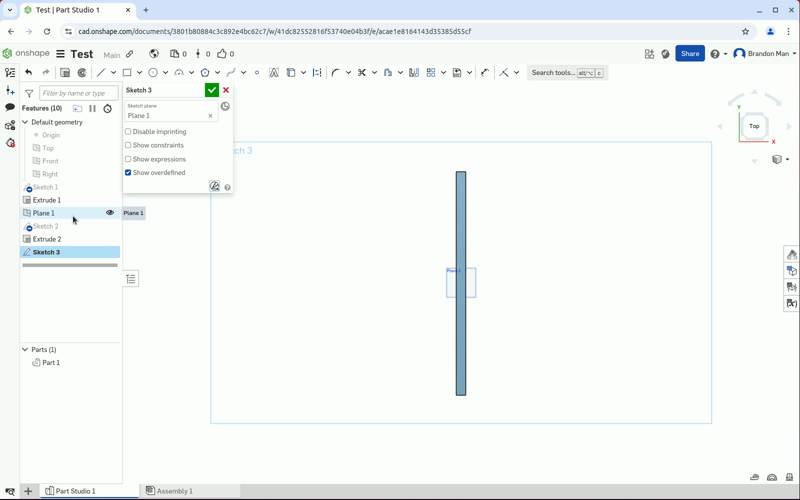
mouse_move(73, 352)
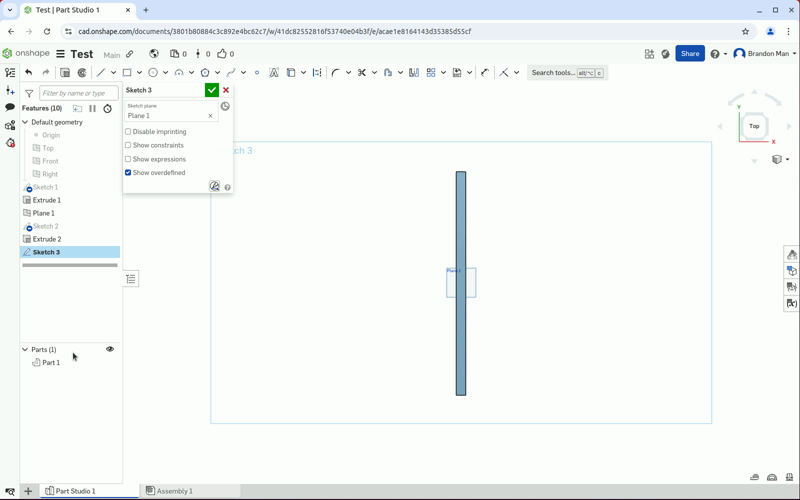
key(y)
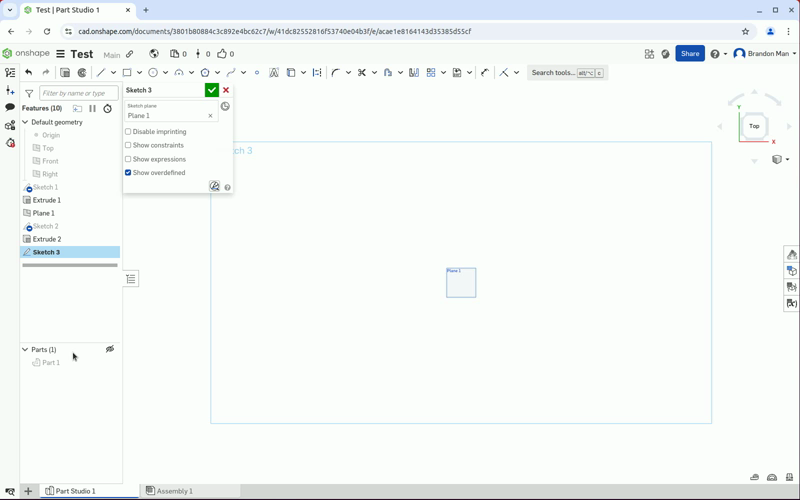
key(c)
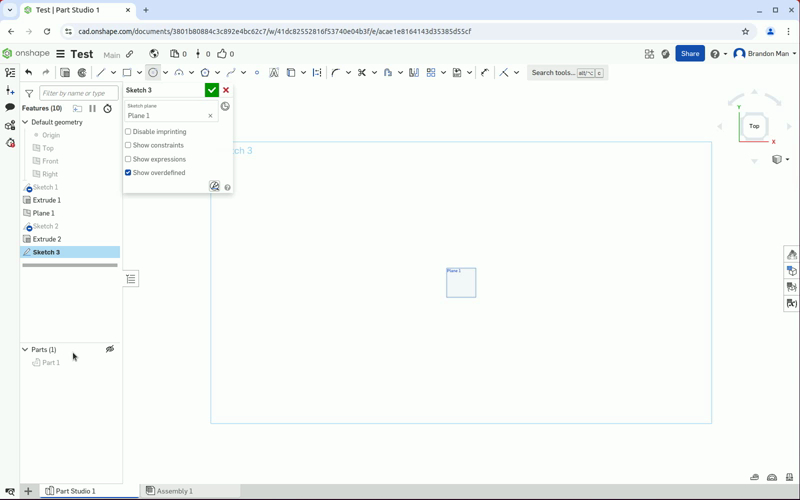
key_down(shift)
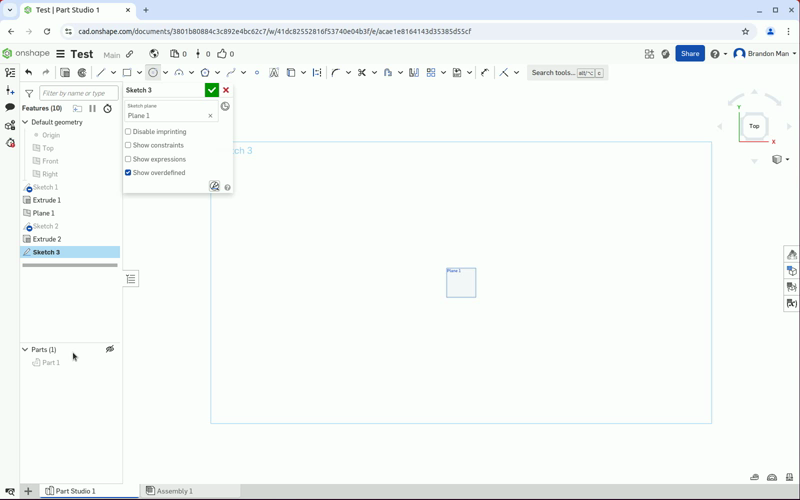
mouse_move(461, 191)
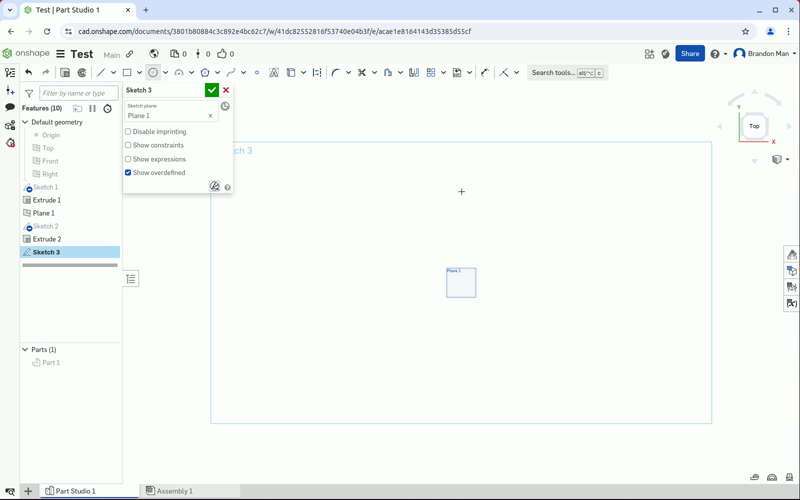
click(461, 191)
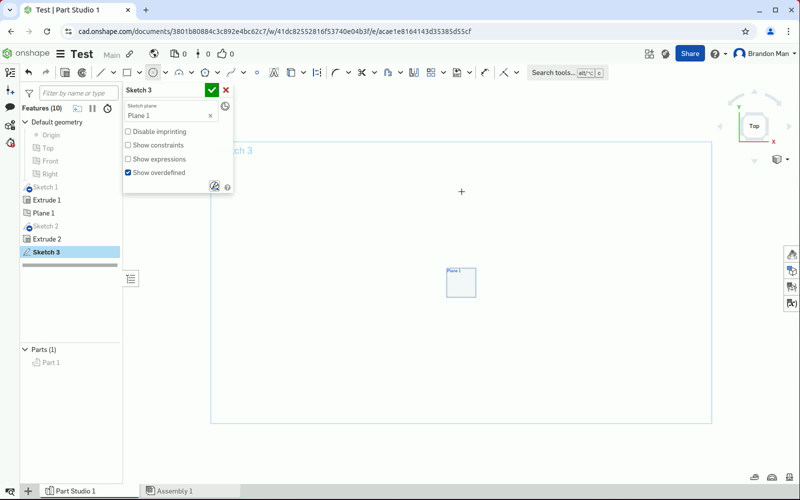
key_up(shift)
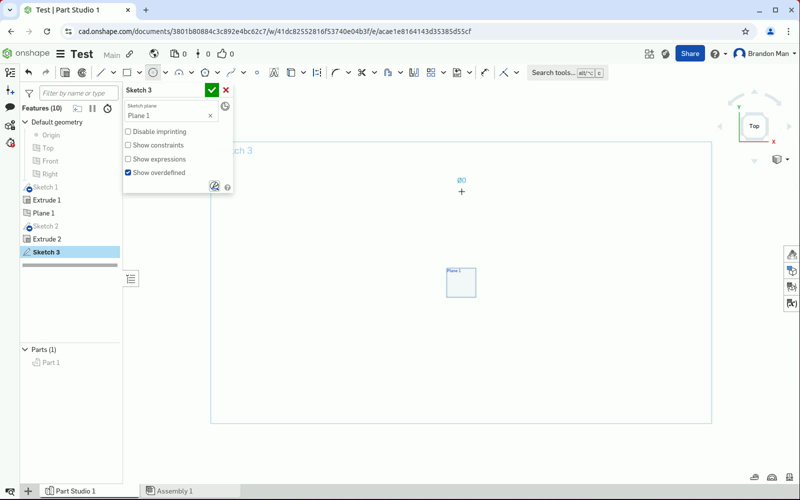
mouse_move(464, 191)
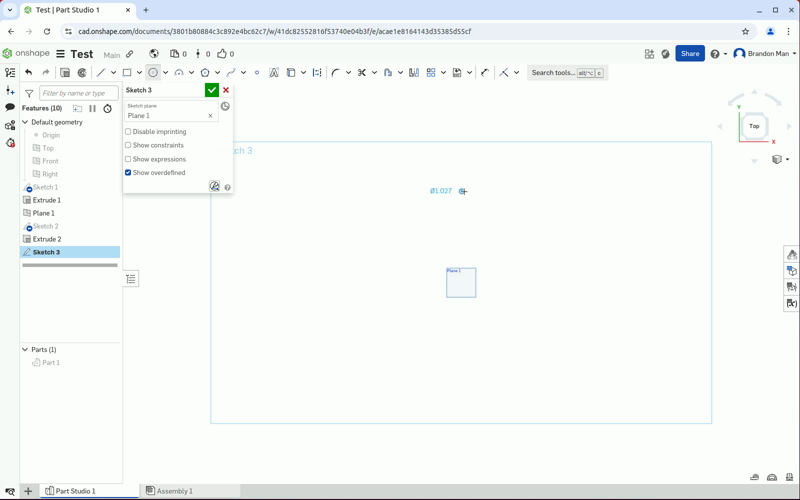
scroll(6)
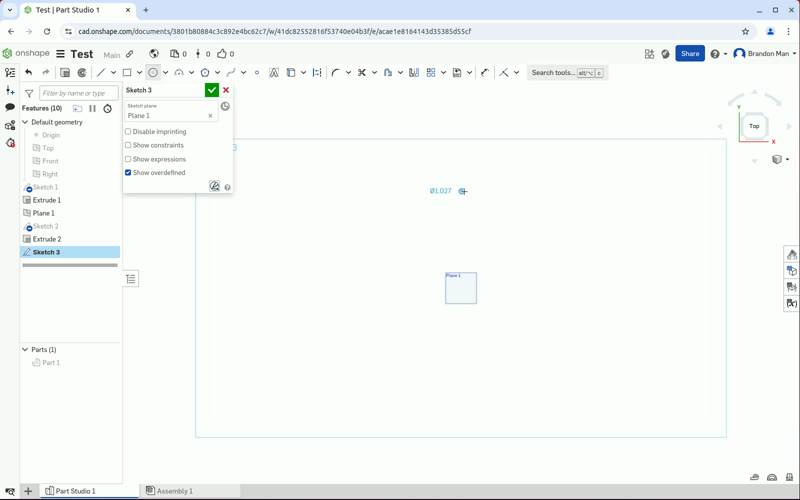
scroll(6)
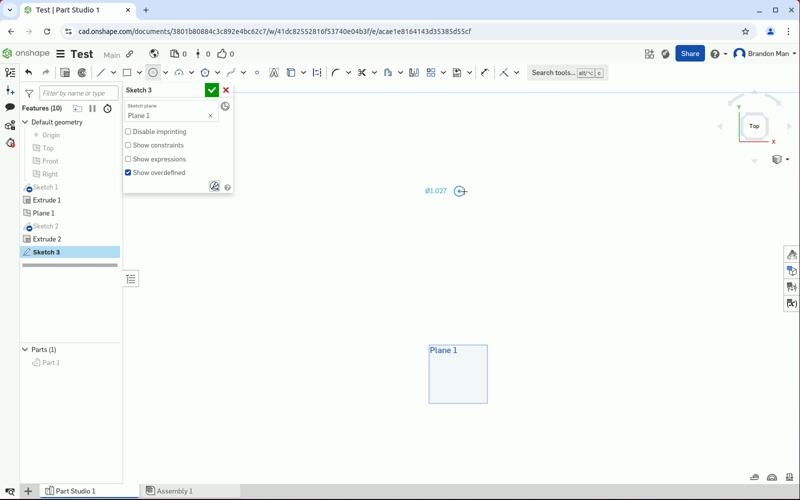
scroll(6)
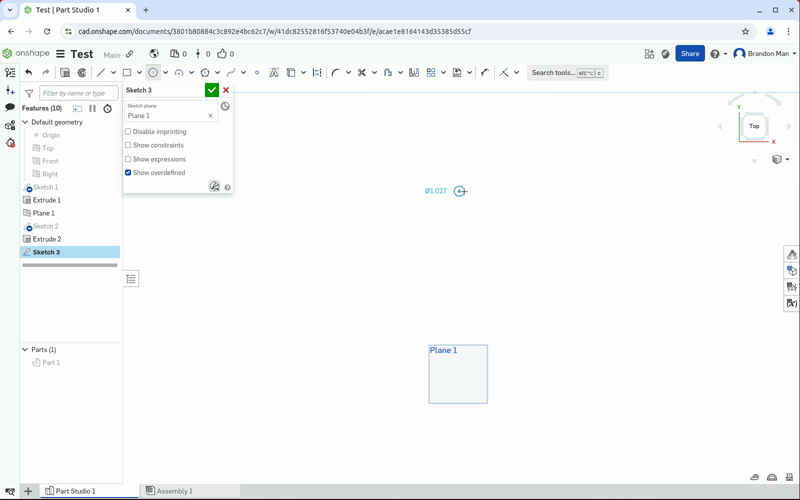
scroll(6)
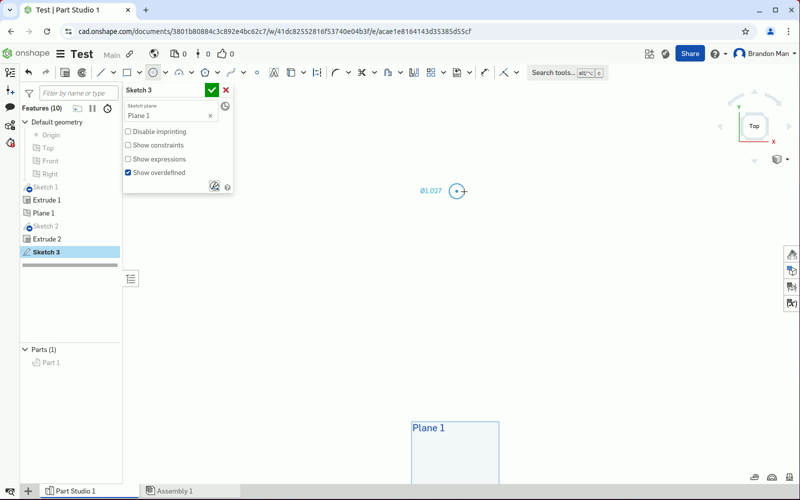
scroll(6)
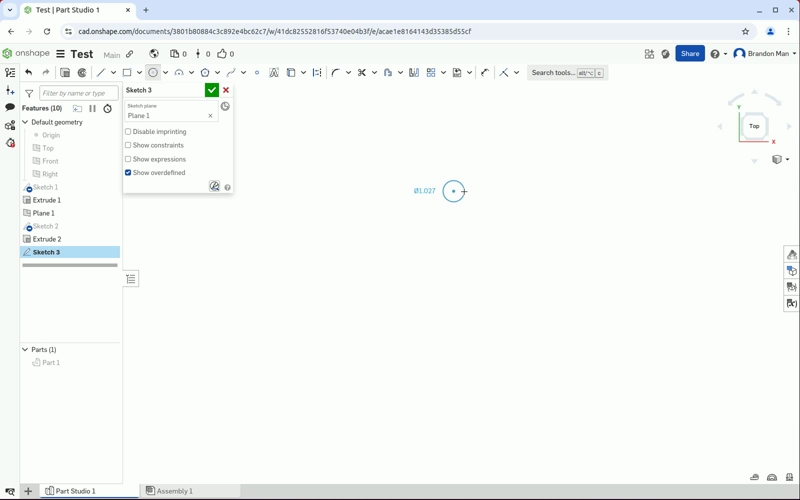
scroll(6)
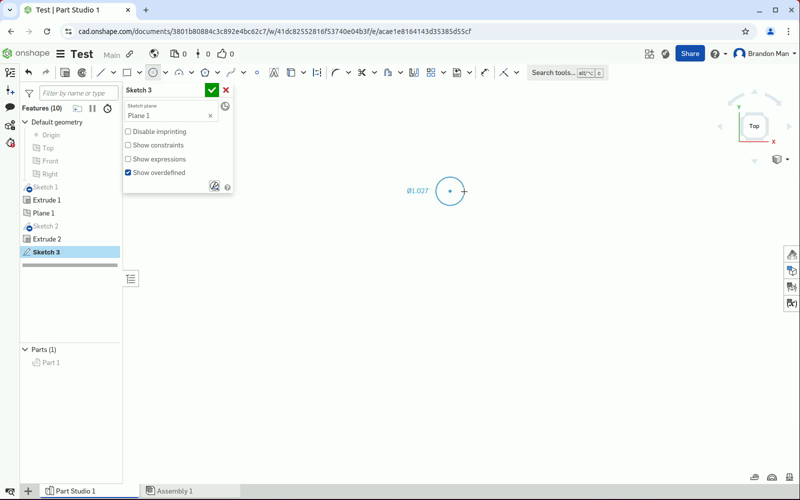
scroll(6)
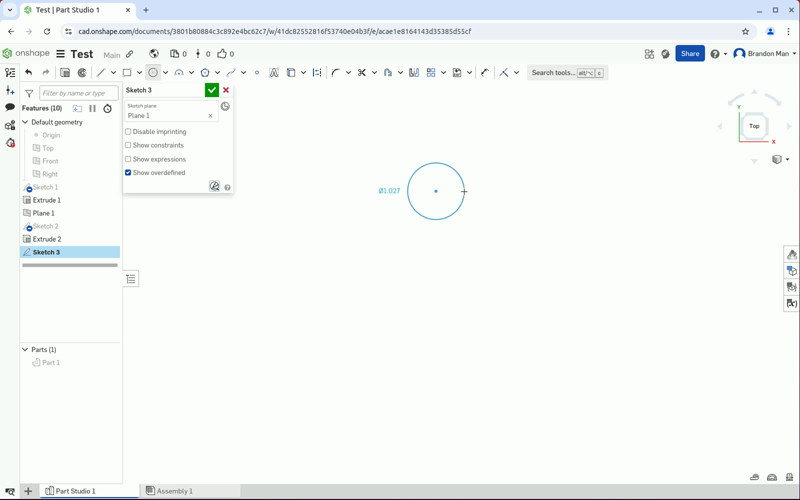
click(464, 191)
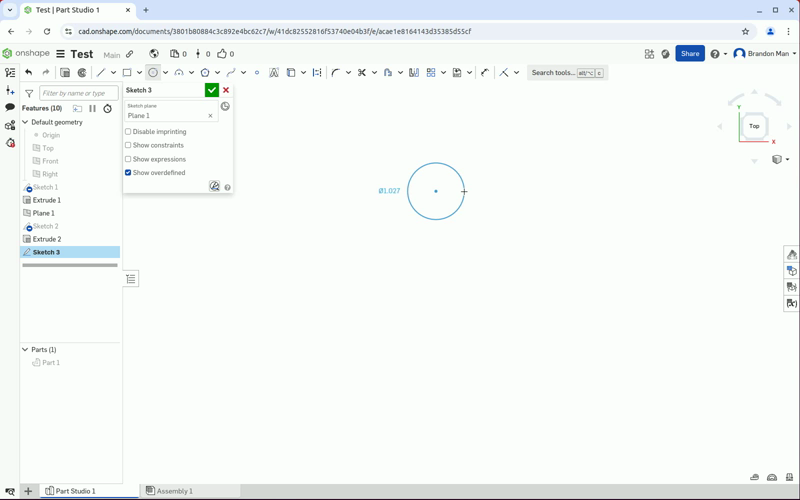
scroll(-6)
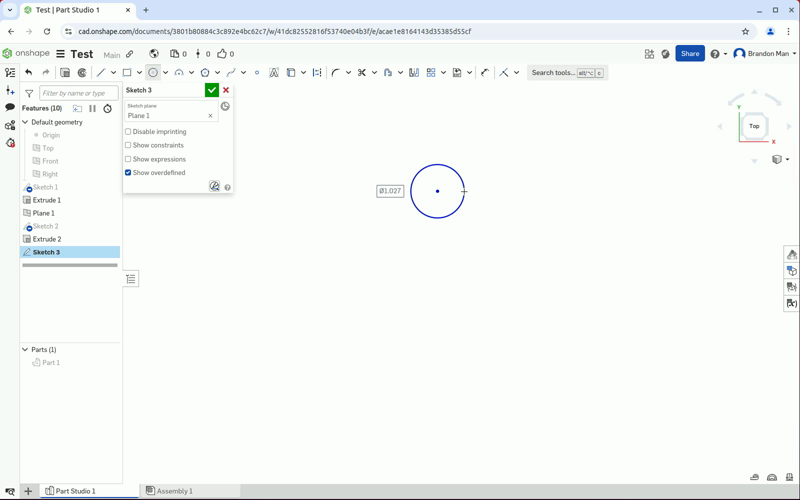
scroll(-6)
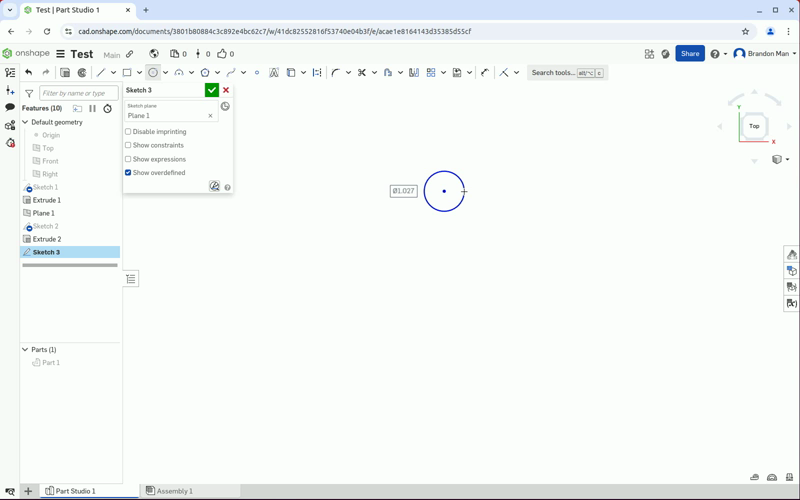
scroll(-6)
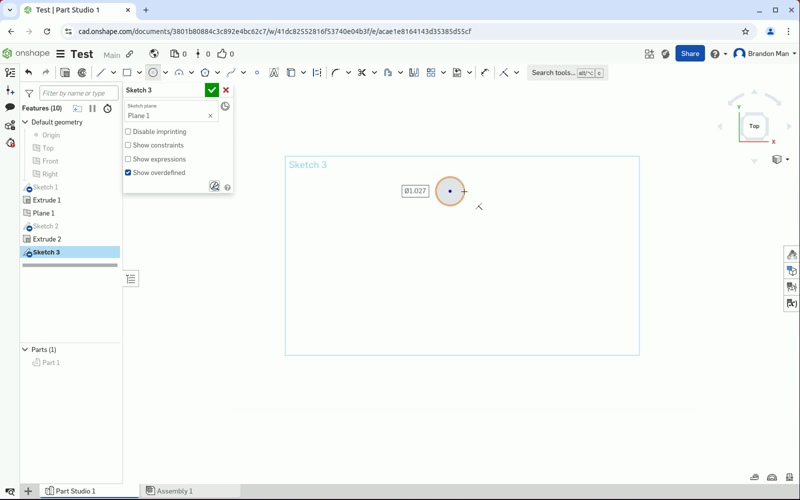
scroll(-6)
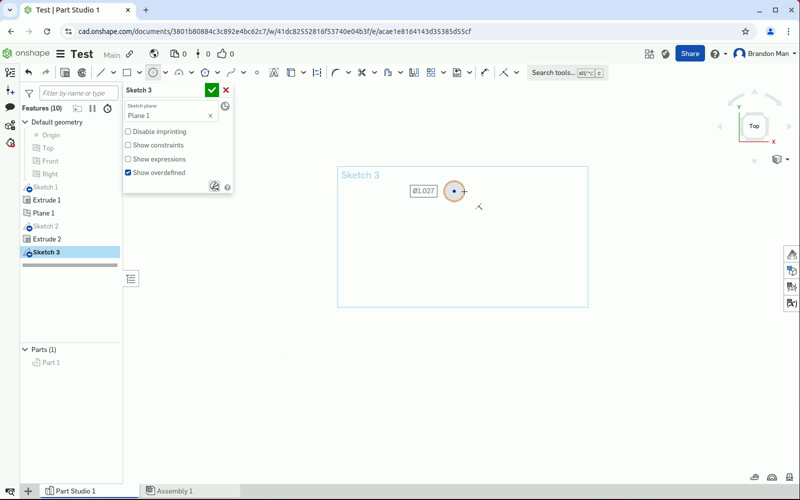
scroll(-6)
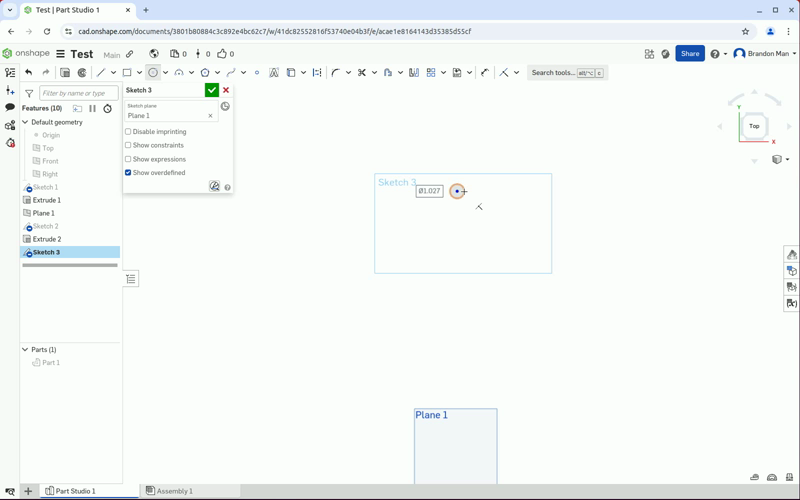
scroll(-6)
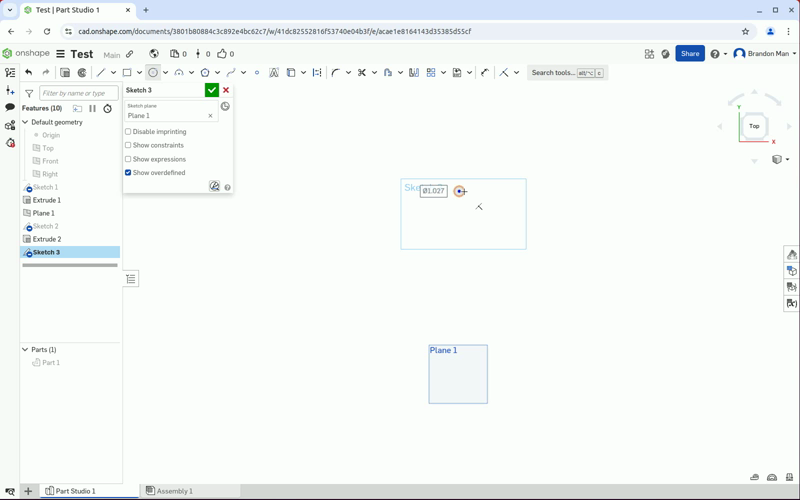
scroll(-6)
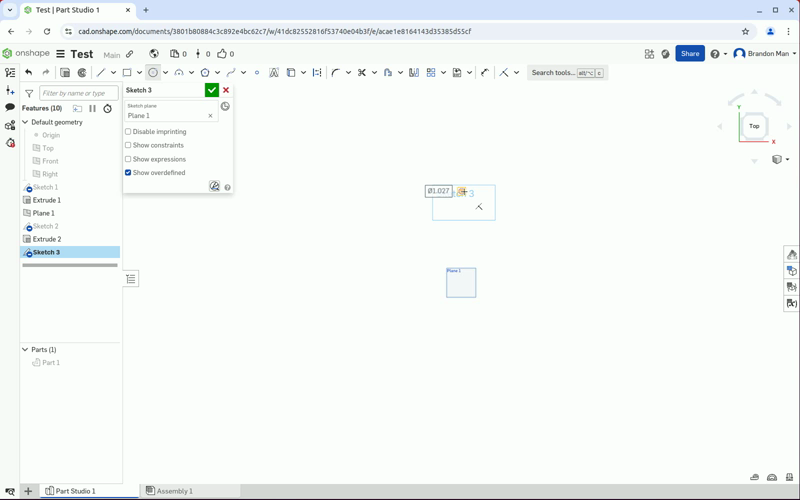
key(esc)
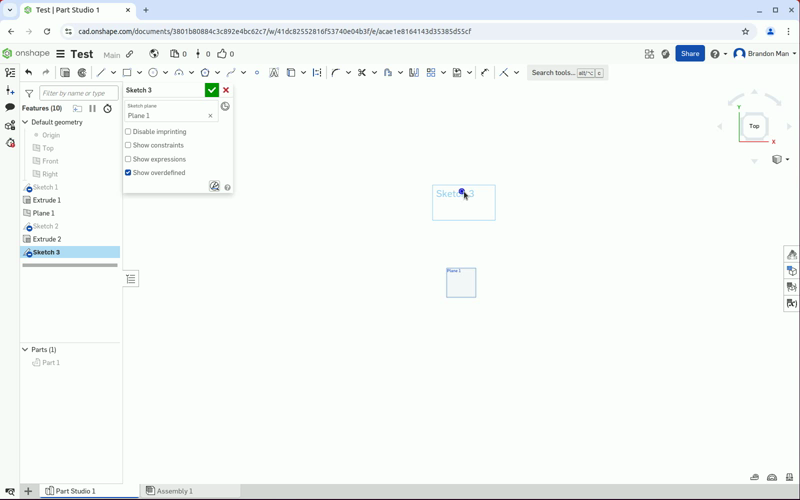
mouse_move(460, 190)
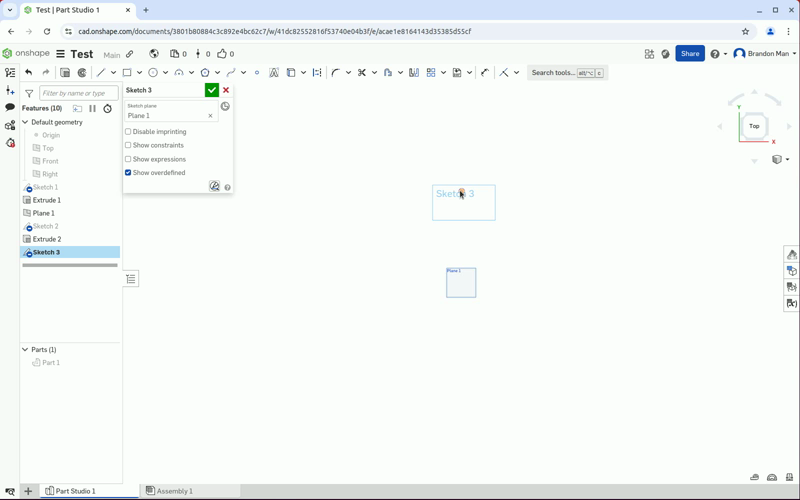
scroll(6)
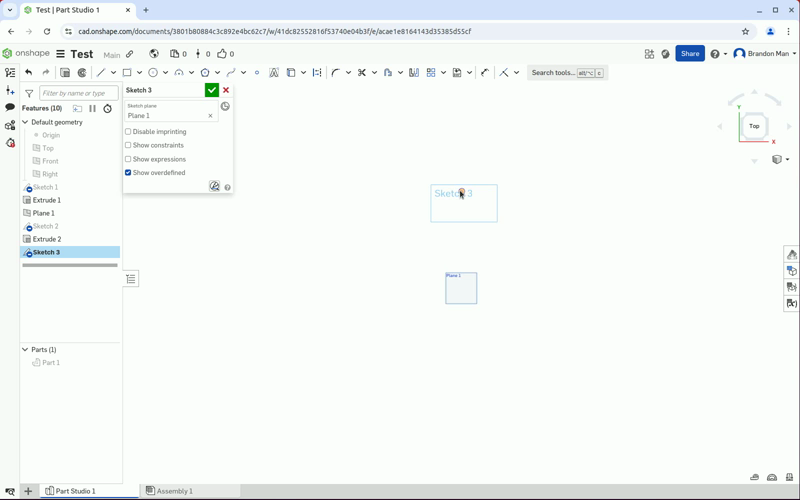
scroll(6)
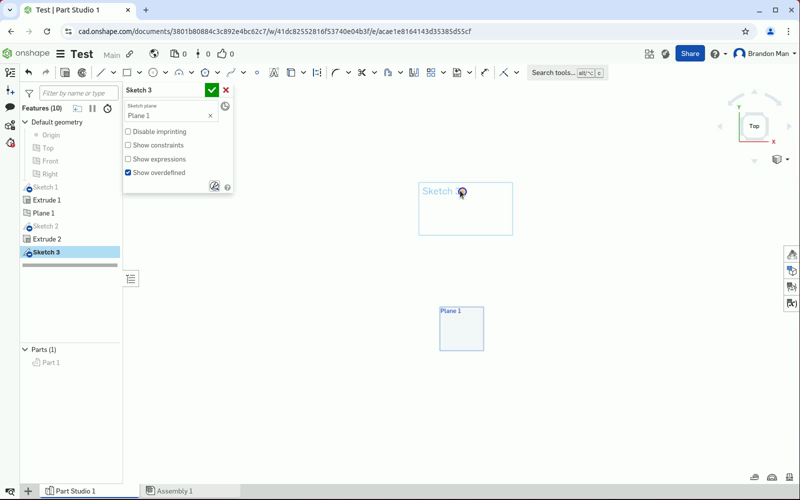
scroll(6)
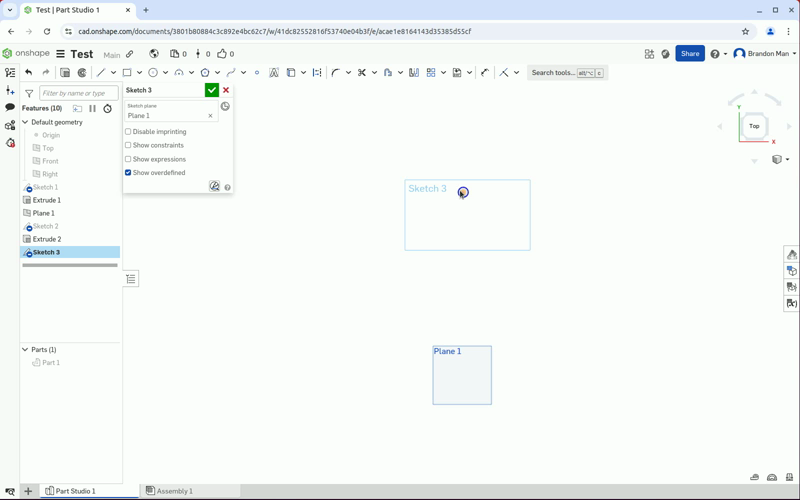
scroll(6)
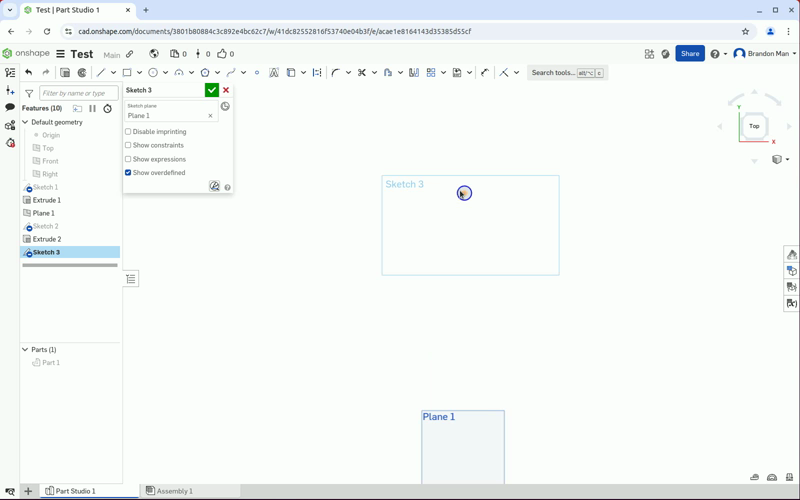
scroll(6)
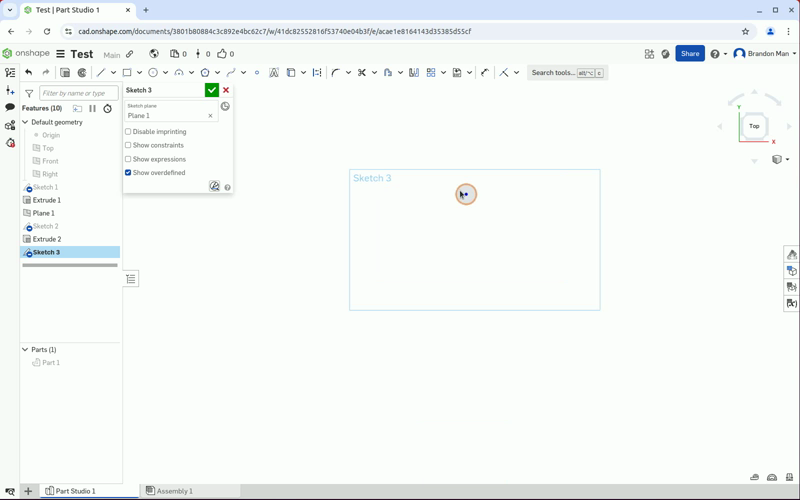
scroll(6)
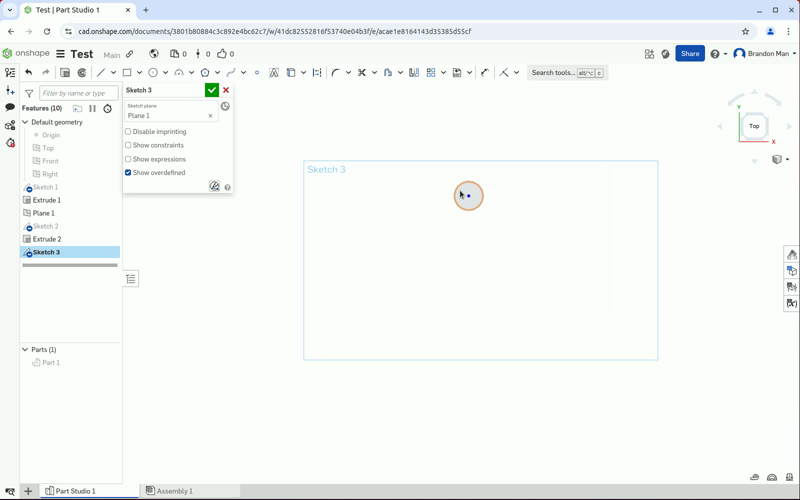
scroll(6)
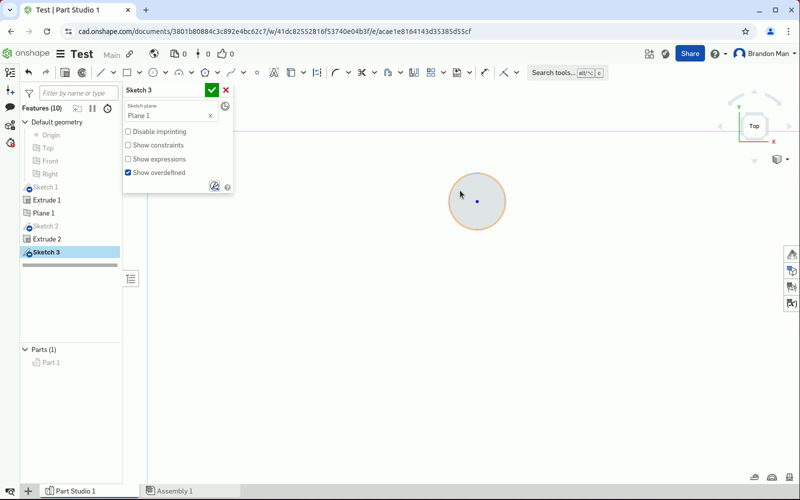
click(460, 190)
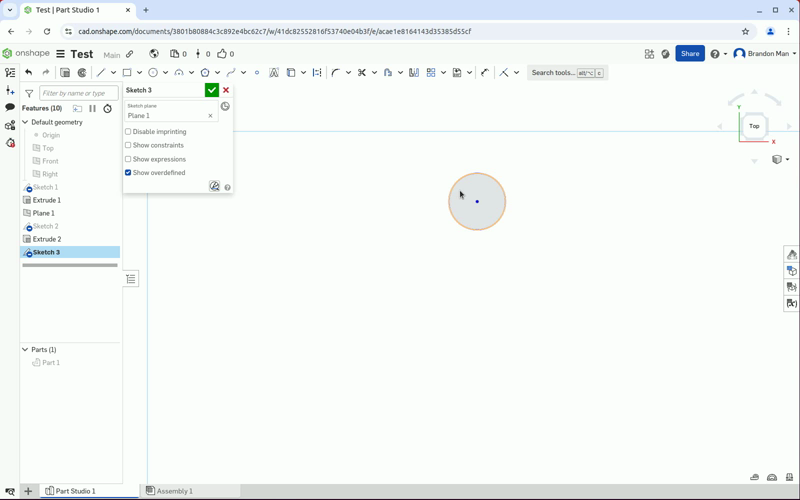
scroll(-6)
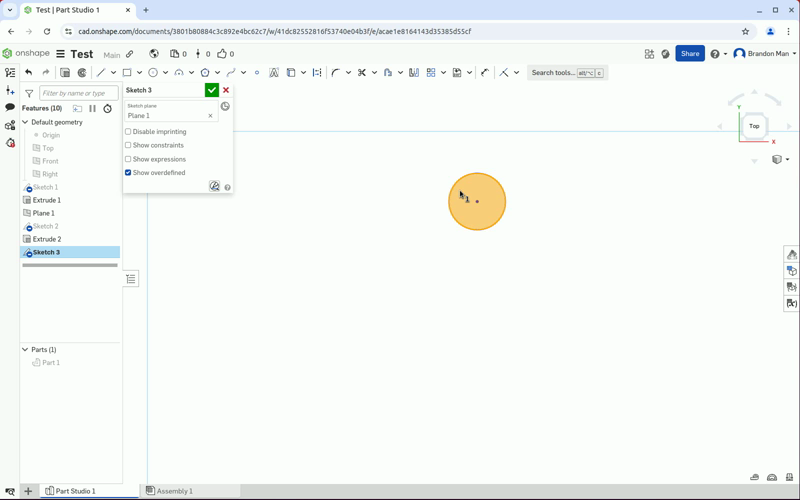
scroll(-6)
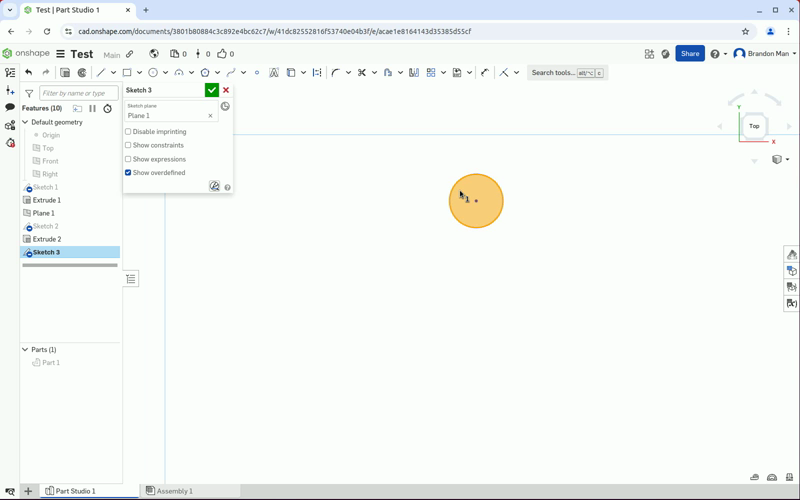
scroll(-6)
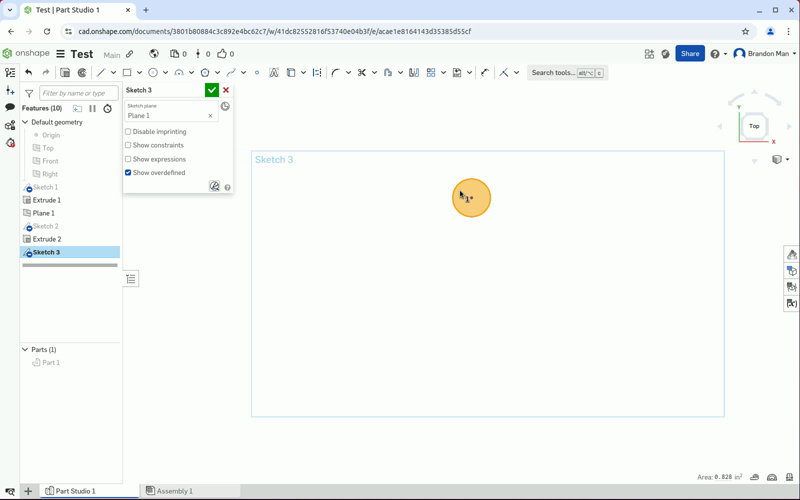
scroll(-6)
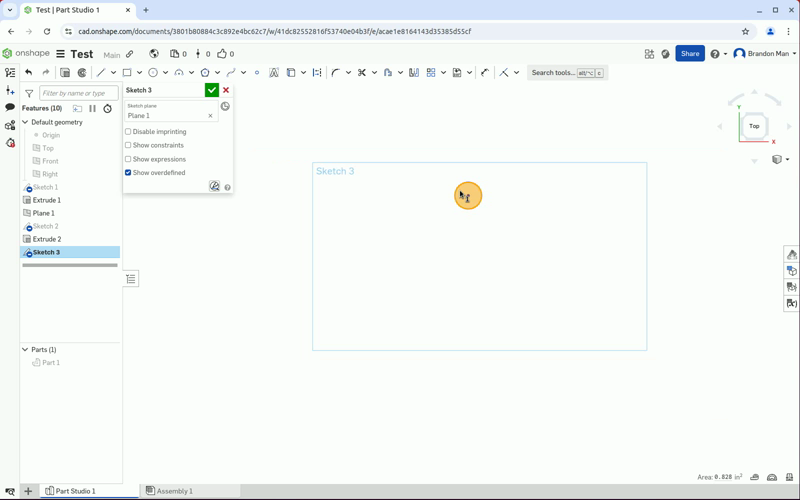
scroll(-6)
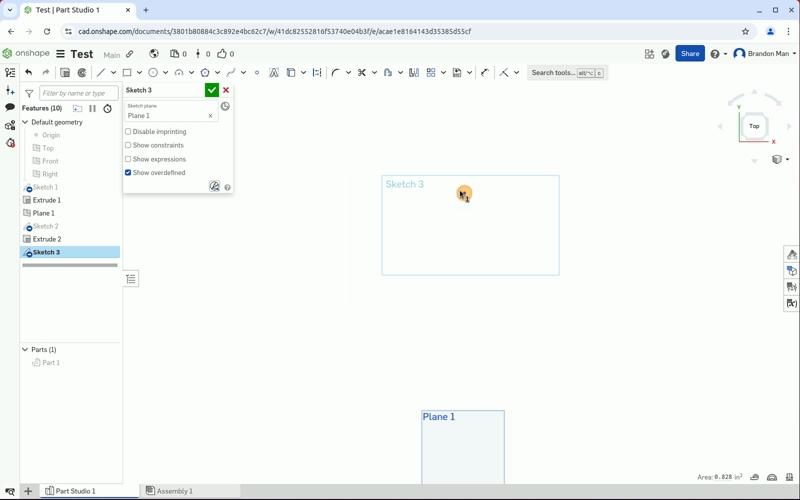
scroll(-6)
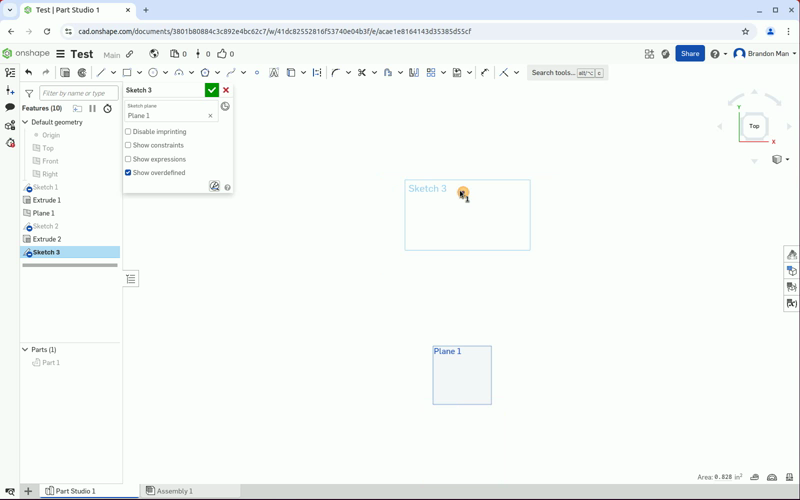
scroll(-6)
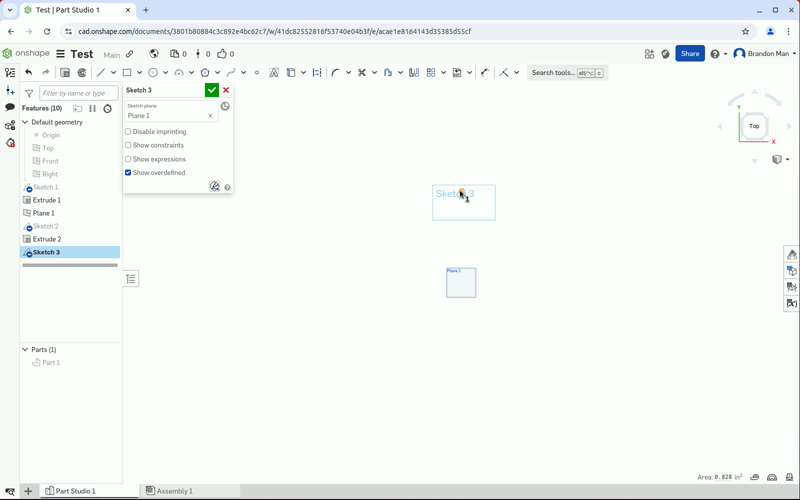
mouse_move(73, 352)
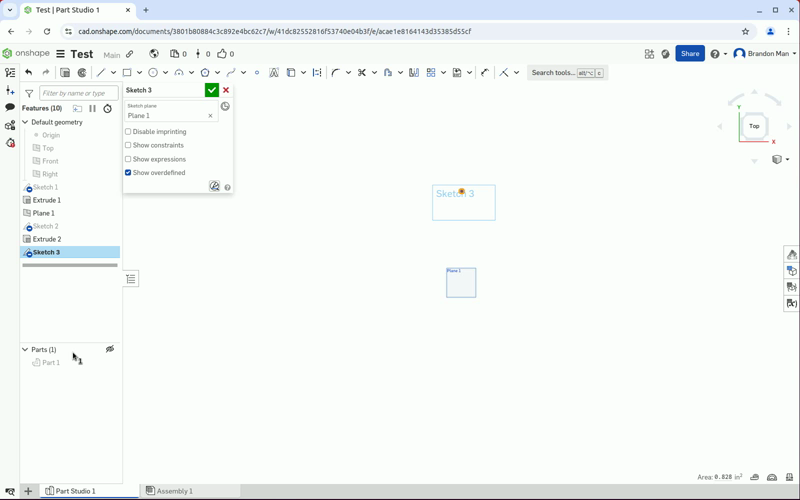
key(shift+y)
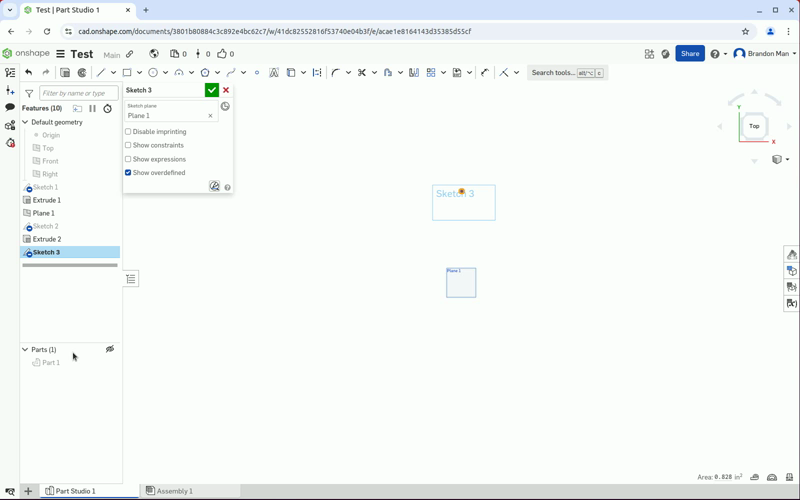
key(shift+e)
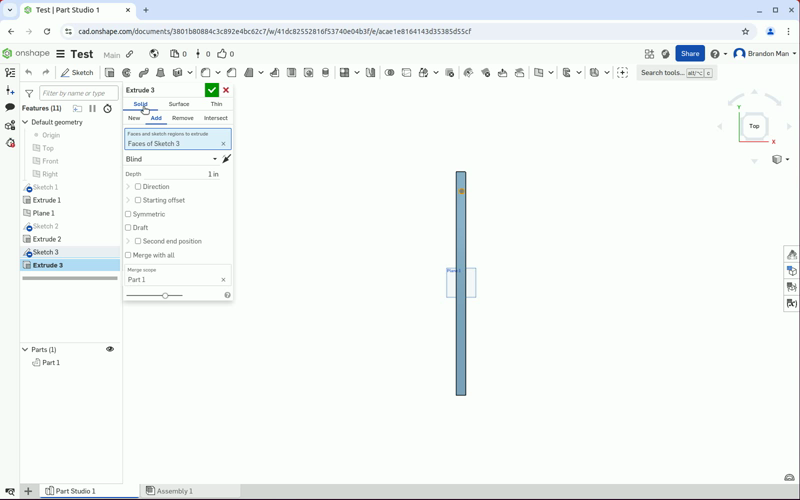
mouse_move(143, 106)
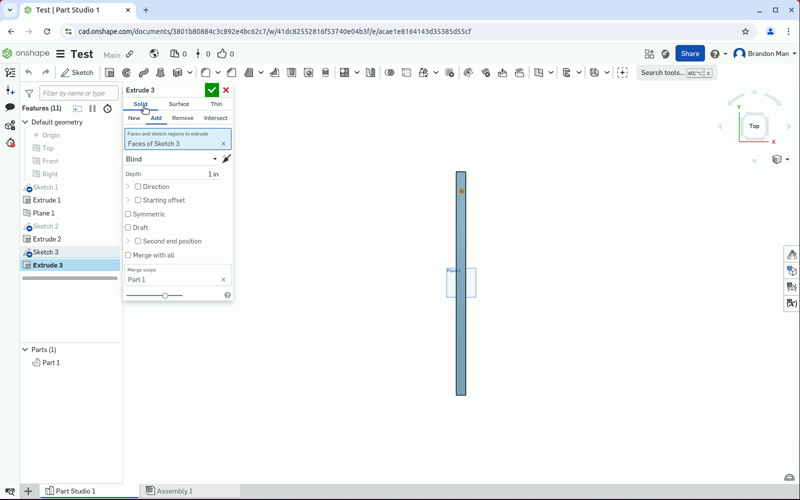
click(143, 106)
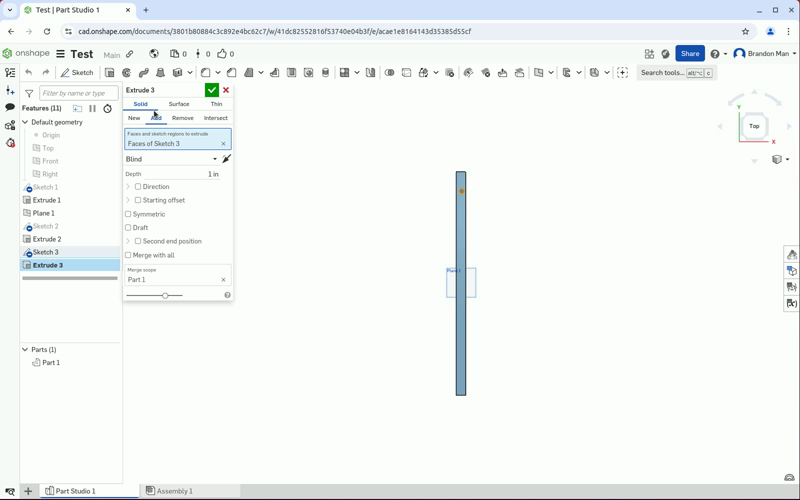
mouse_move(186, 120)
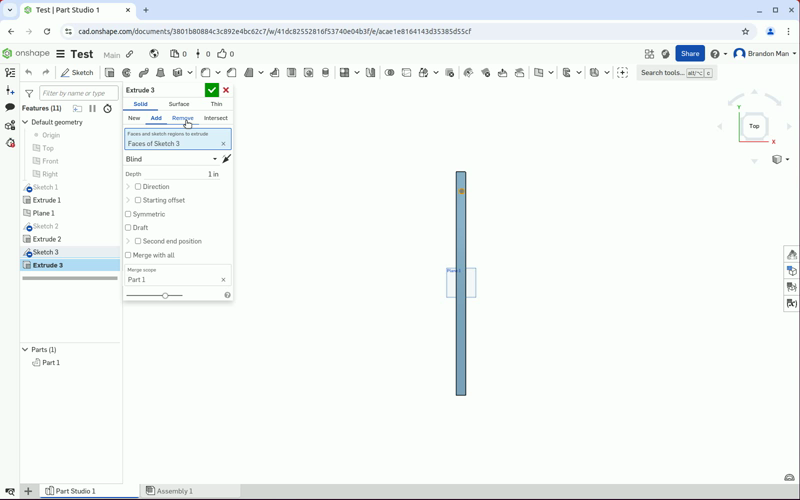
click(186, 120)
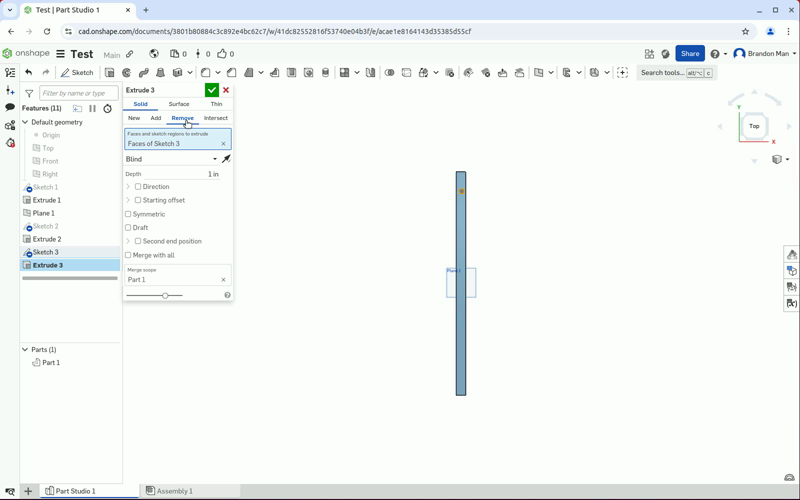
key(tab, 4)
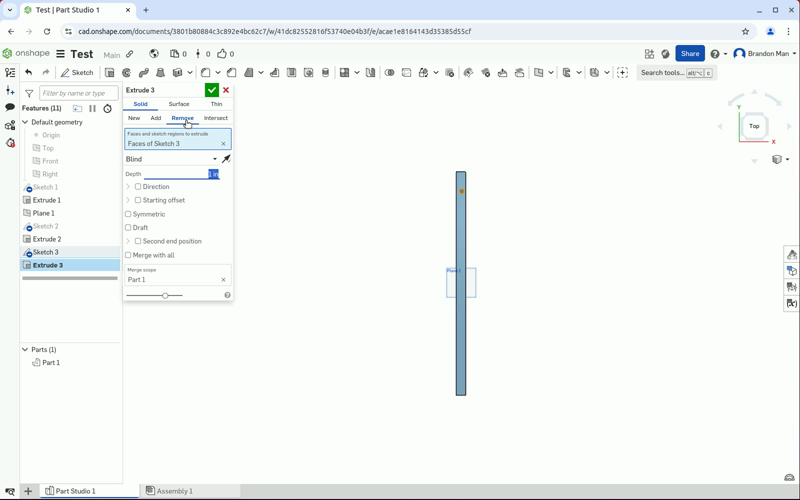
text(1.685)
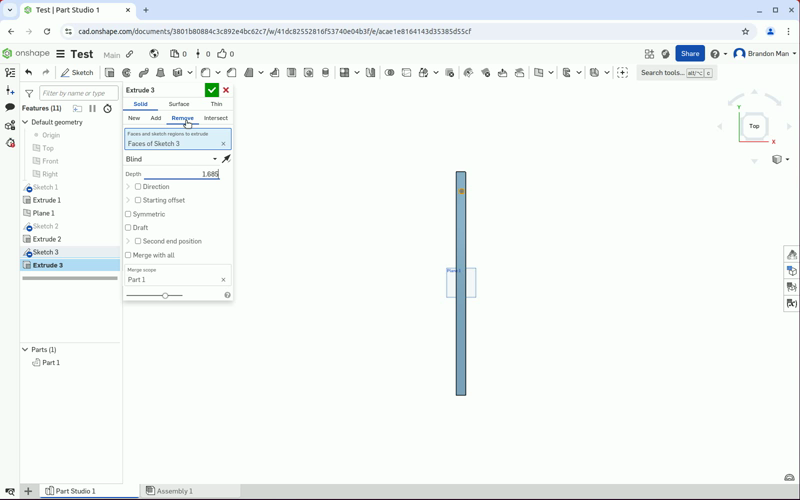
key(tab, 6)
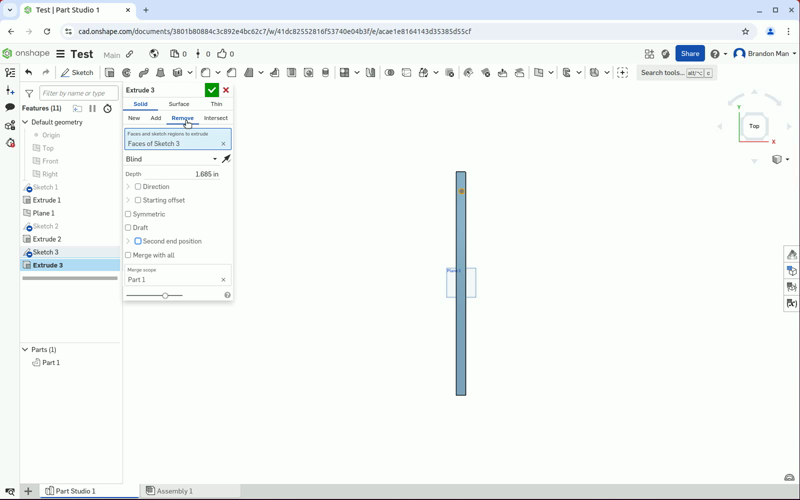
key(space)
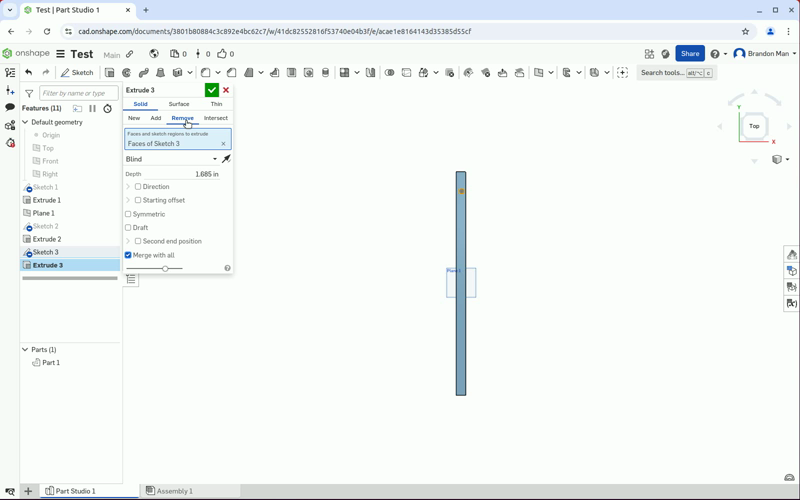
key(enter)
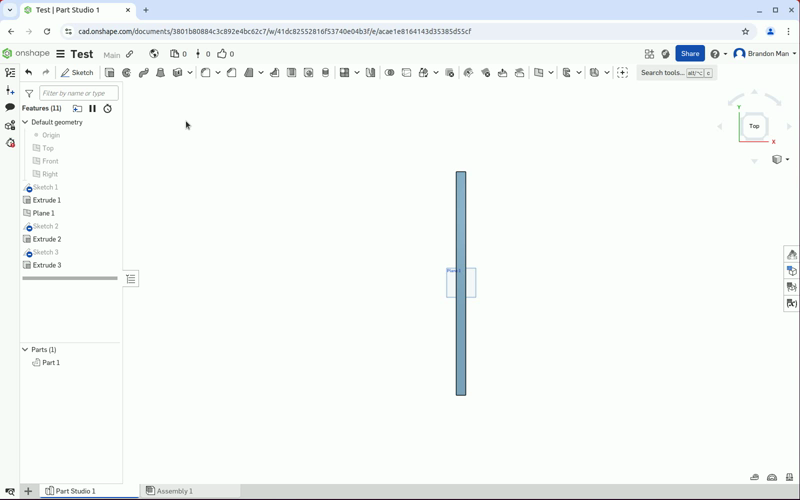
key(shift+h)
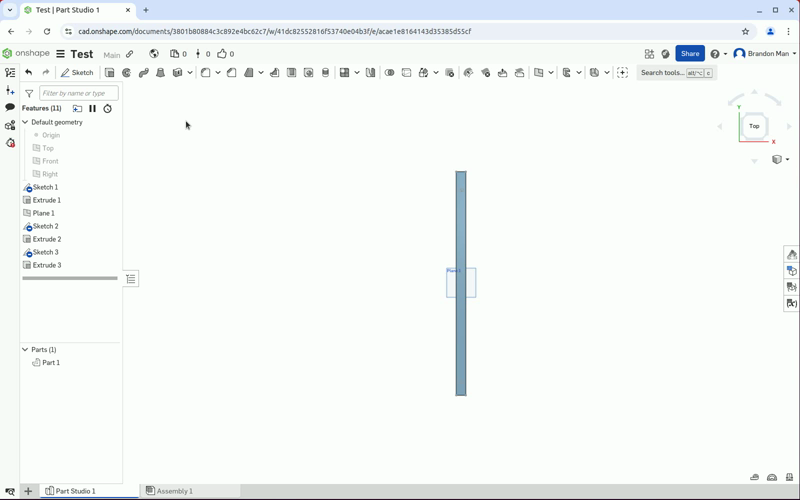
key(shift+h)
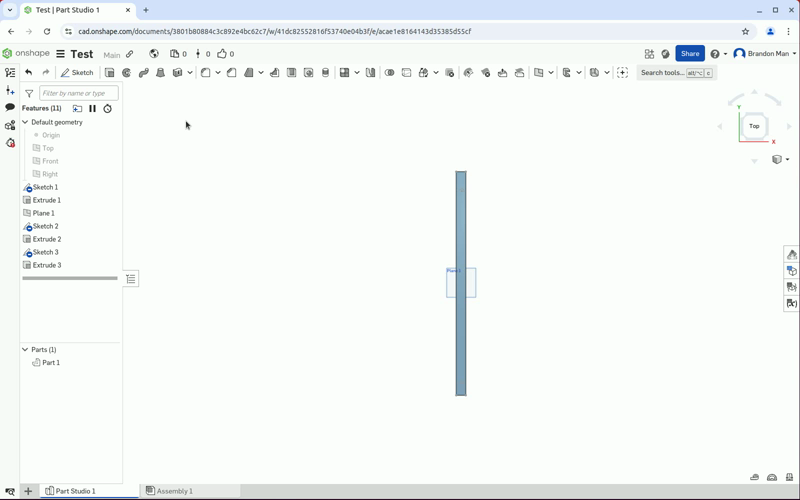
key(shift+7)
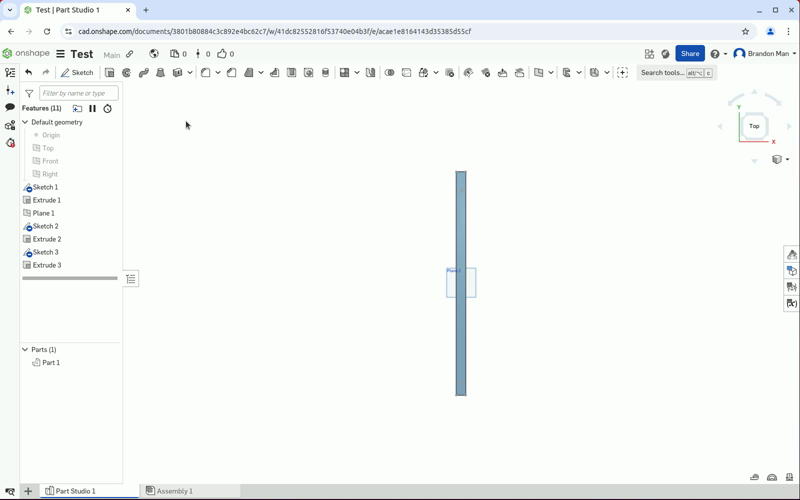
key(up, 3)
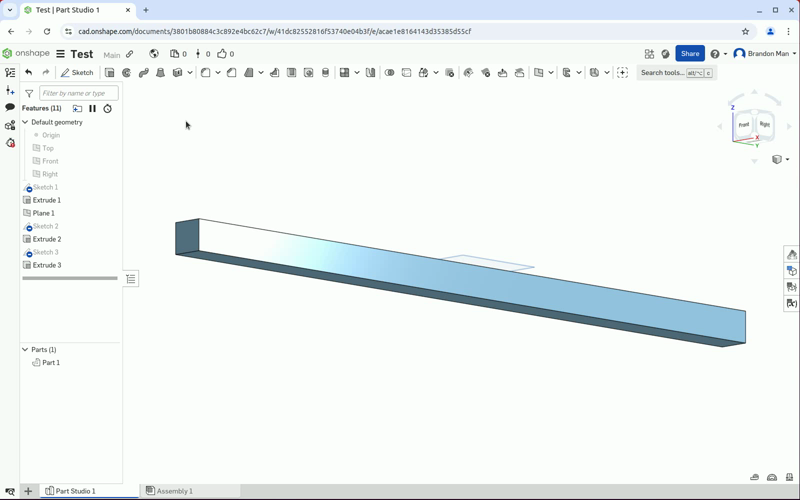
key(left, 3)
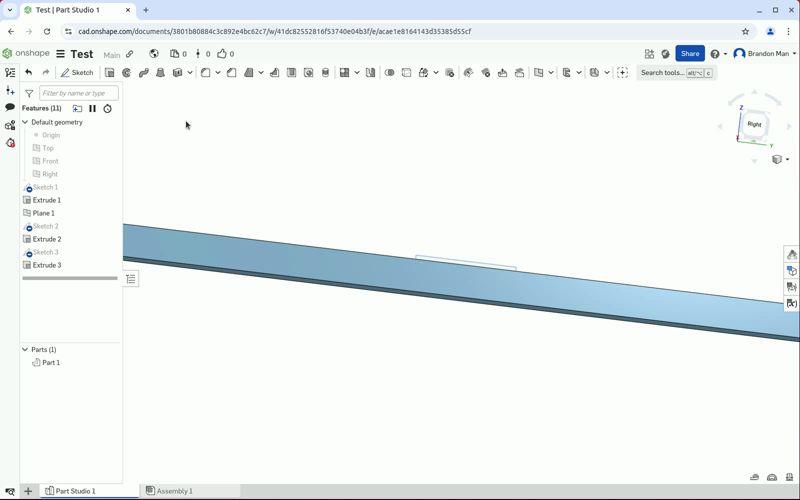
key(right, 3)
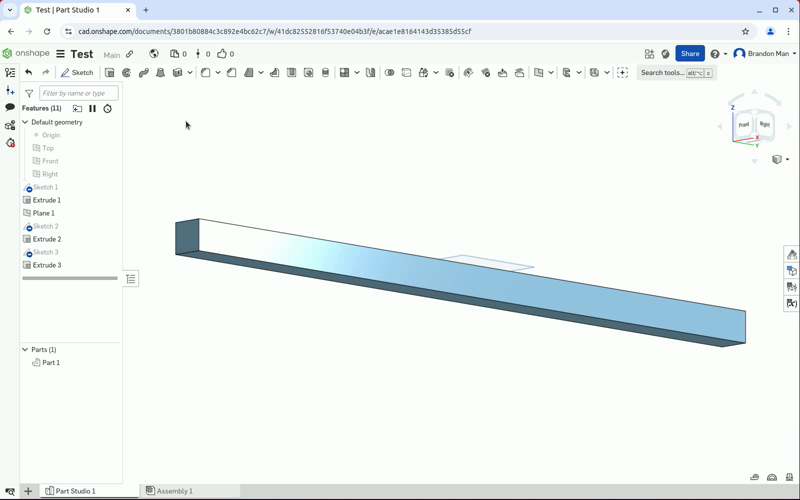
key(down, 3)
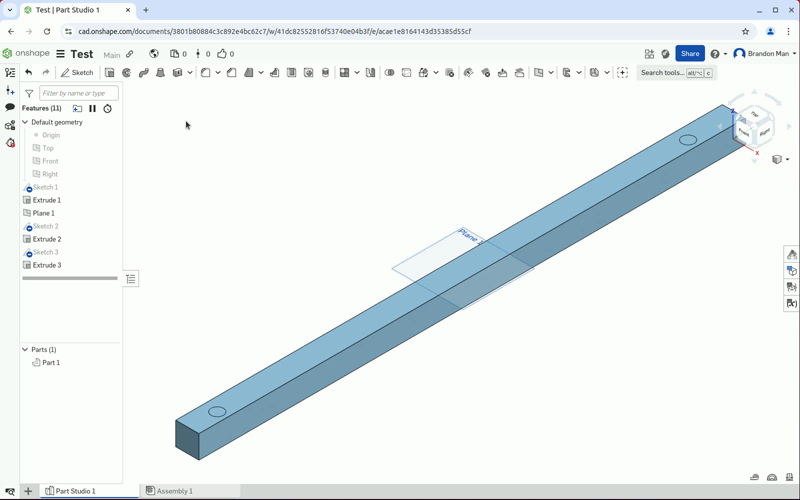
mouse_move(73, 189)
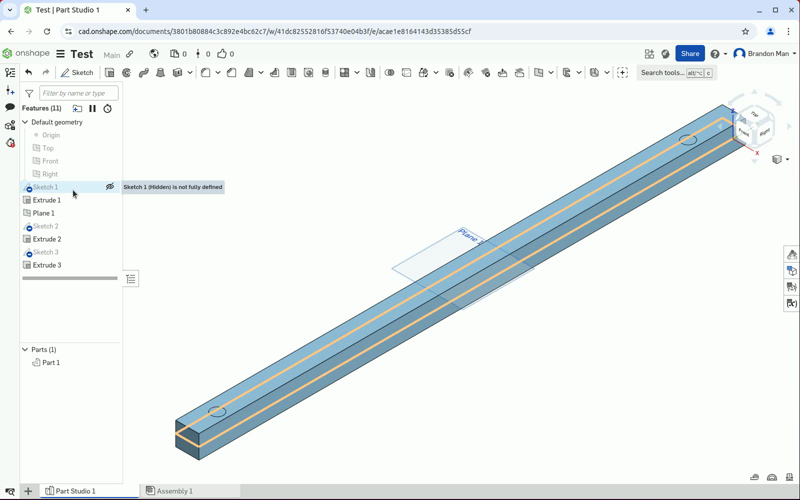
click(73, 189)